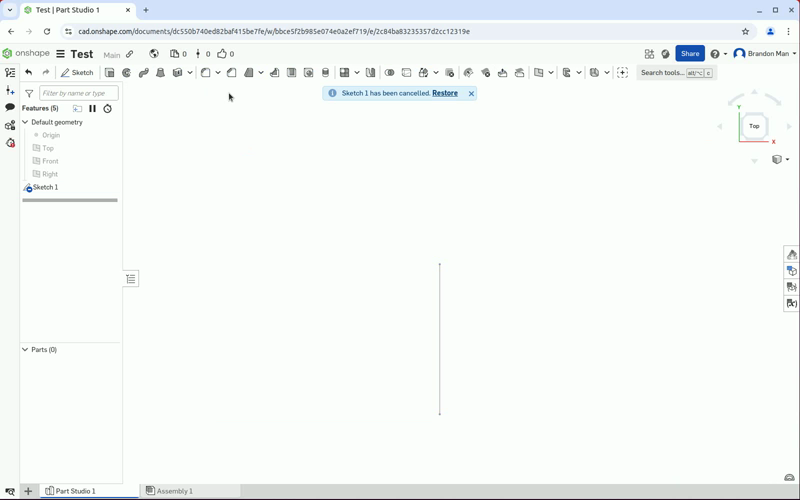
key(shift+h)
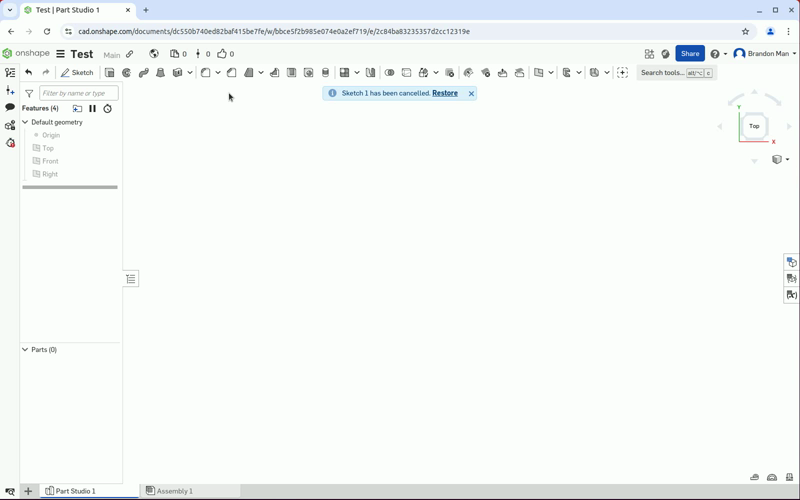
mouse_move(73, 352)
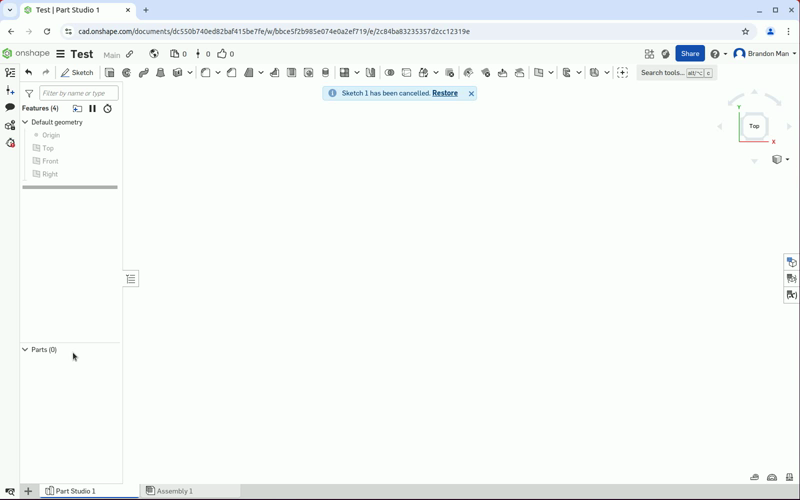
key(y)
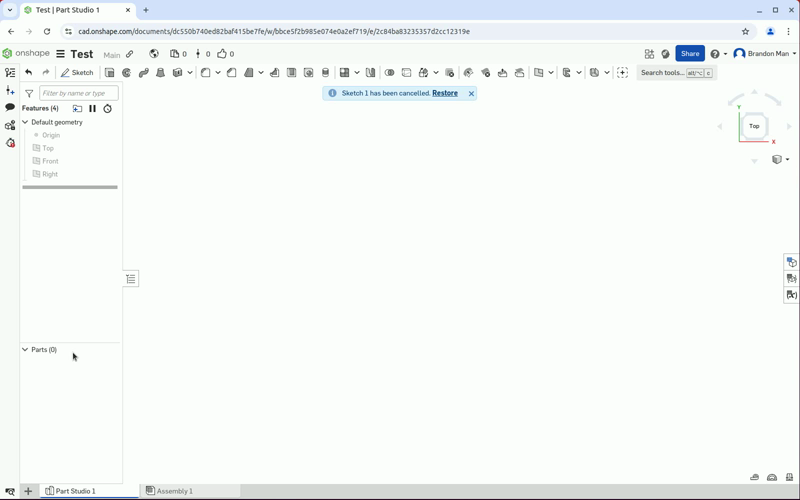
key(shift+p)
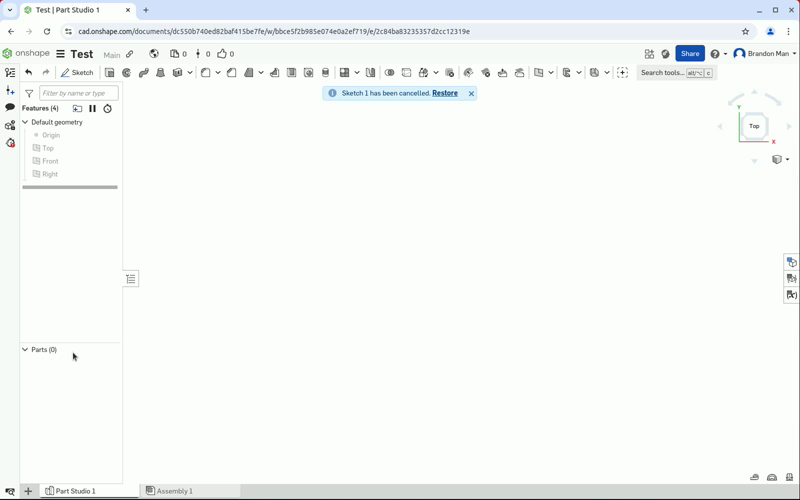
key(space)
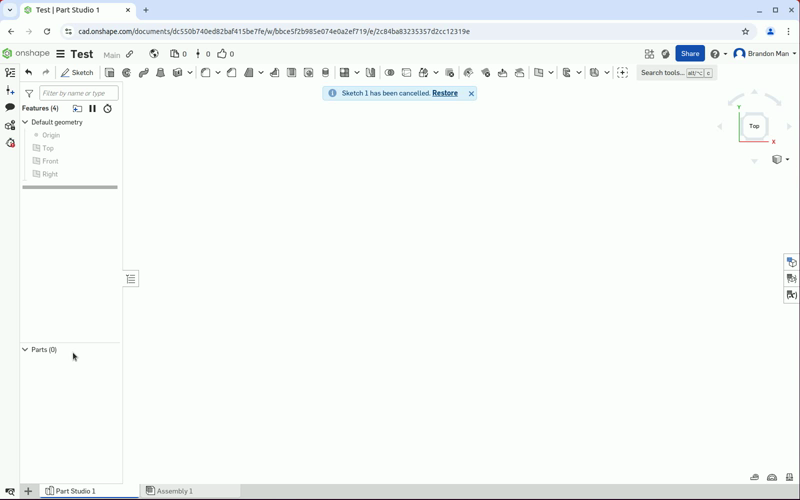
key_down(shift)
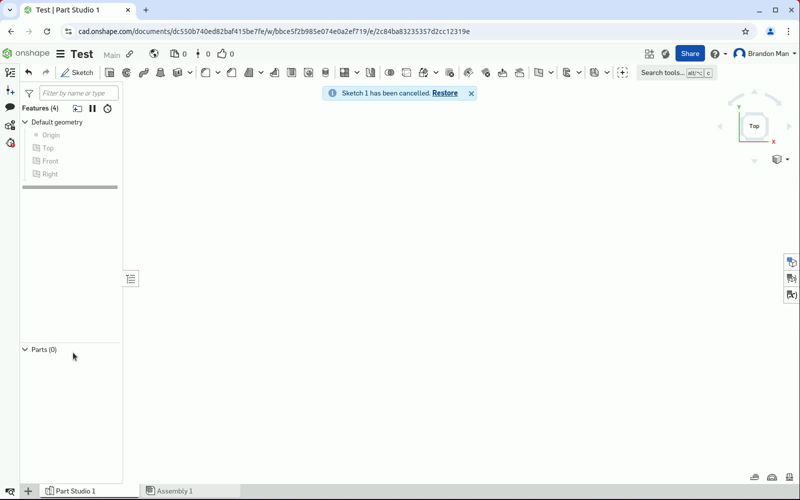
key(up)
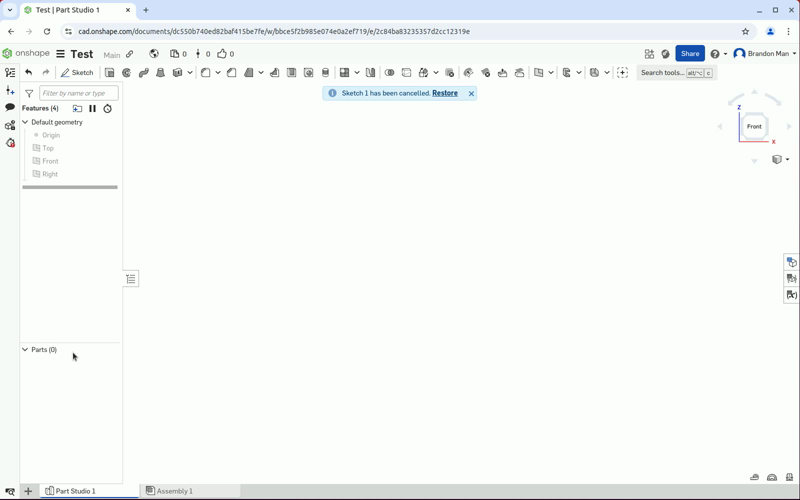
key_up(shift)
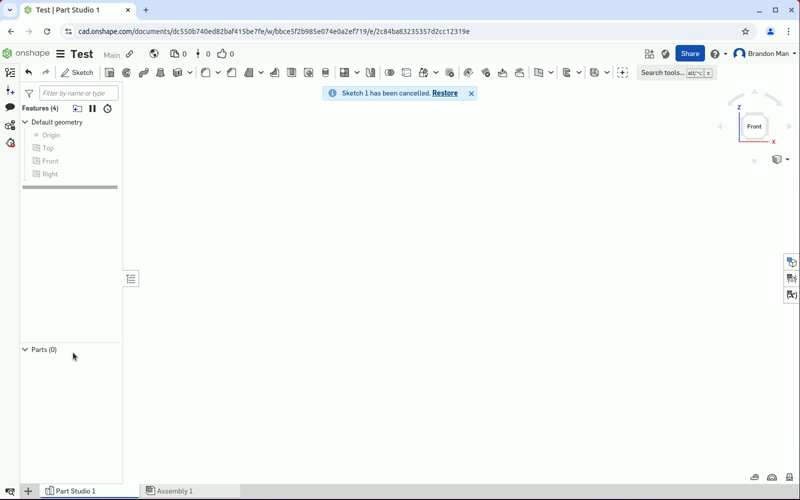
mouse_move(73, 352)
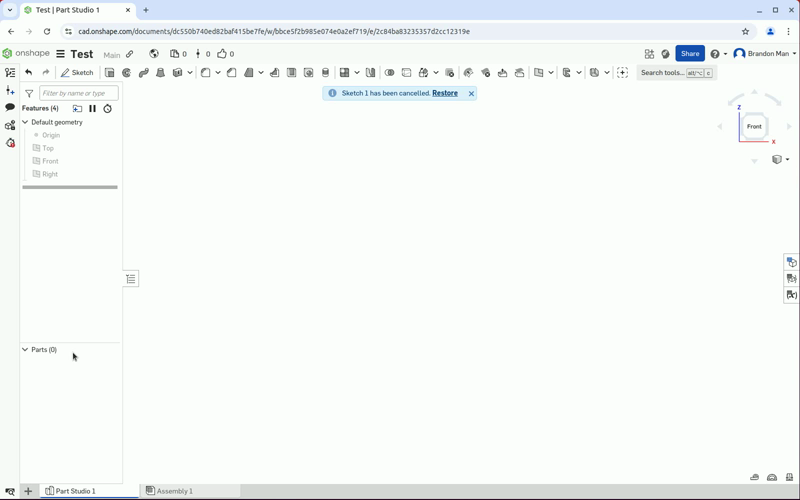
key(shift+y)
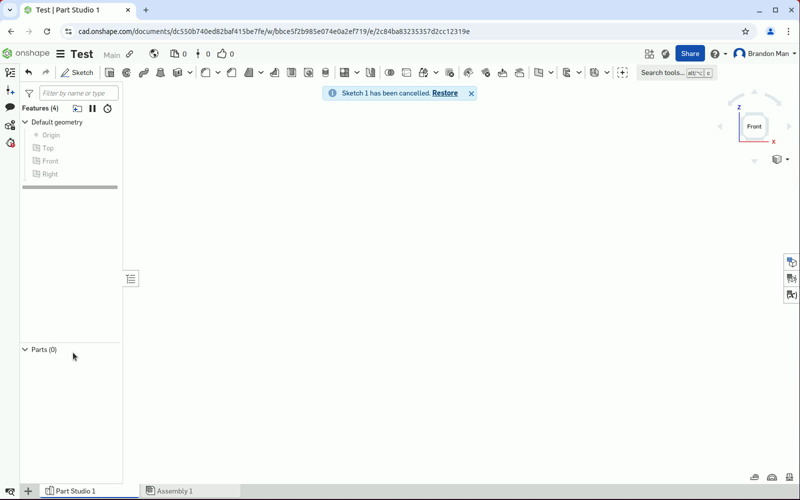
key(shift+s)
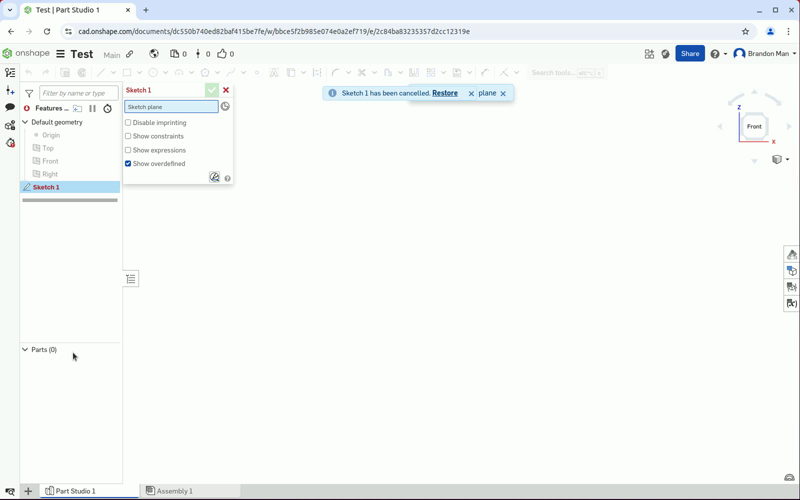
mouse_move(73, 163)
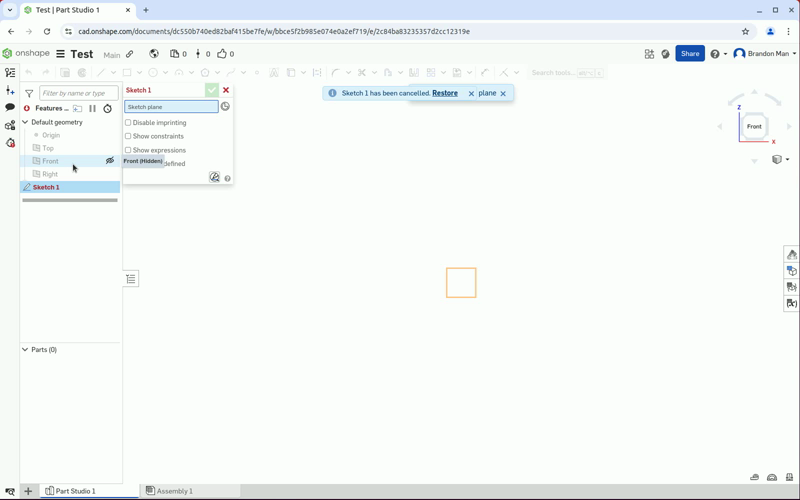
click(73, 163)
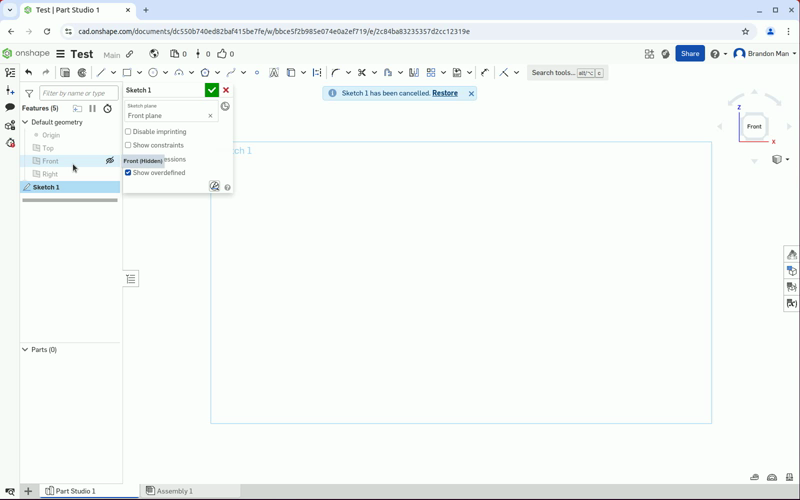
mouse_move(73, 352)
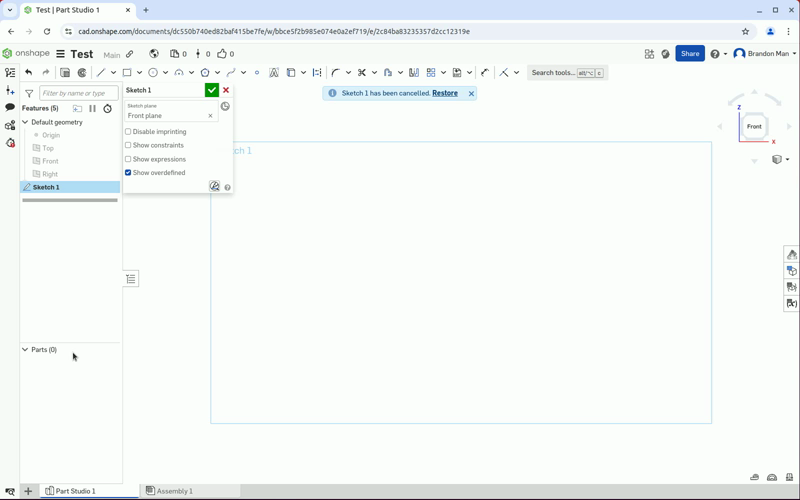
key(y)
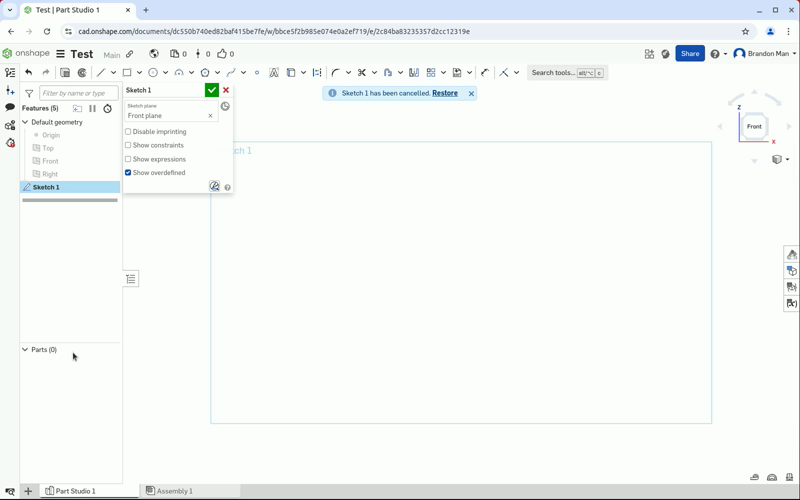
key(c)
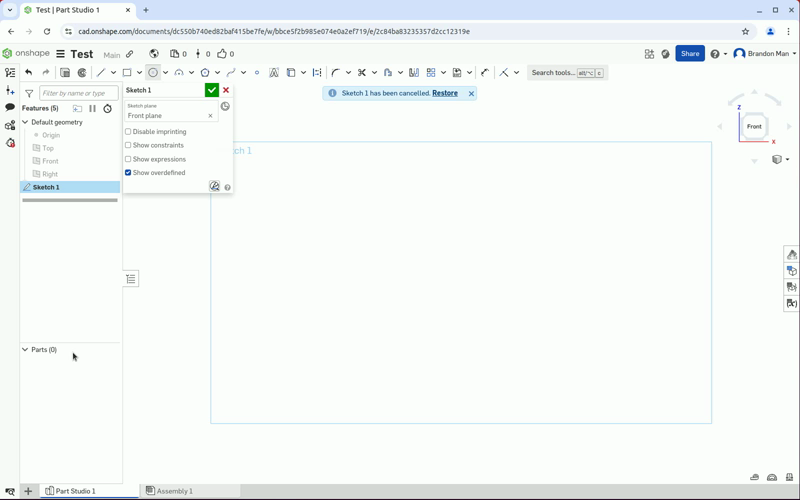
key_down(shift)
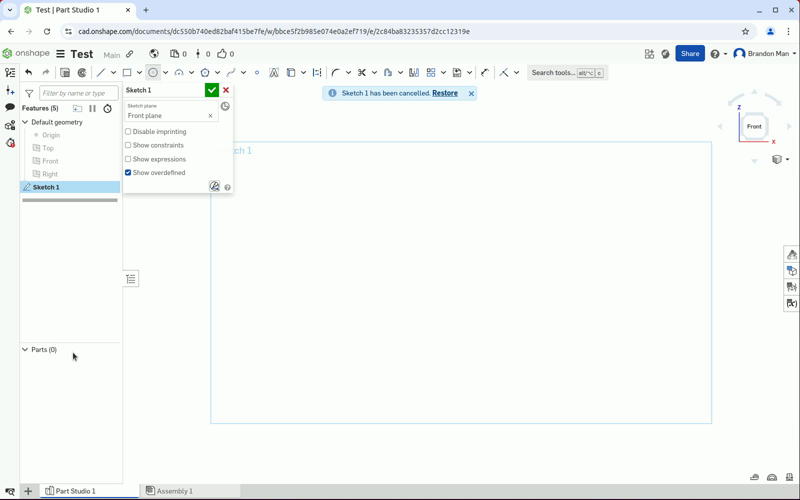
mouse_move(460, 282)
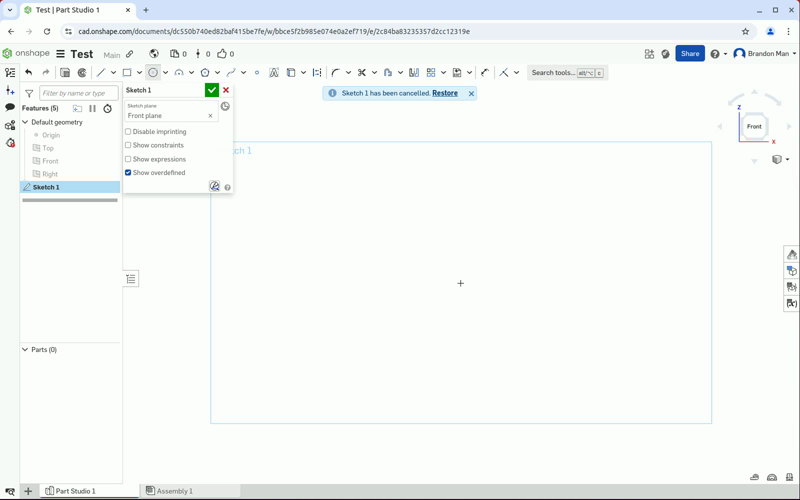
click(460, 282)
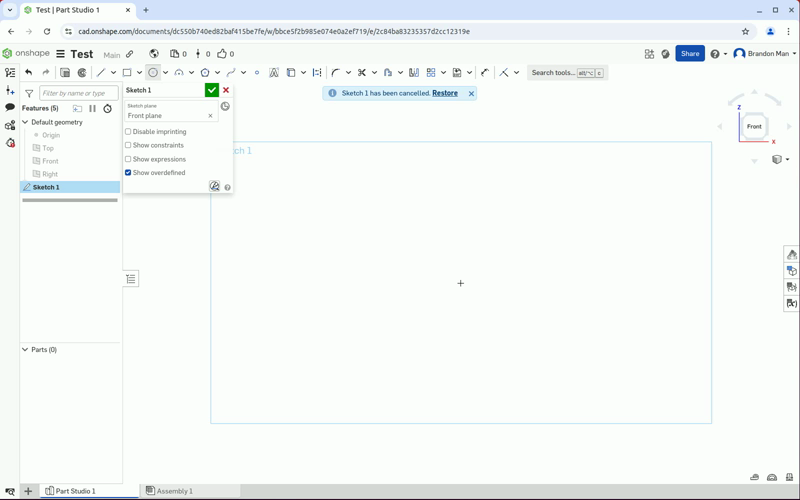
key_up(shift)
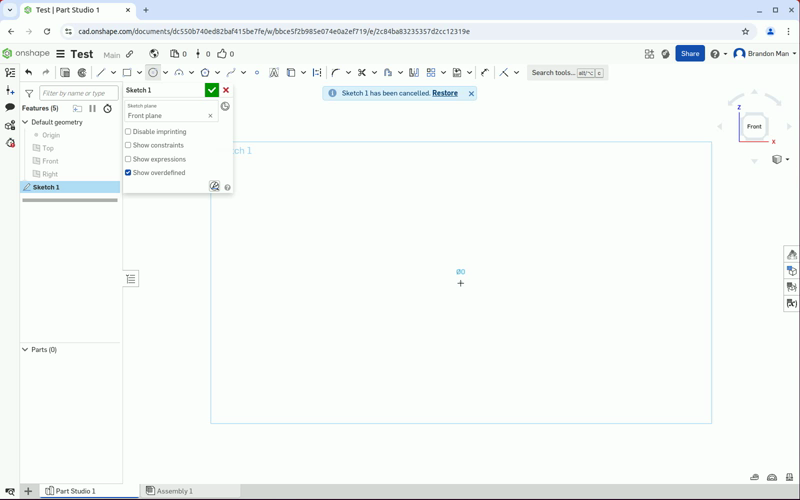
mouse_move(476, 282)
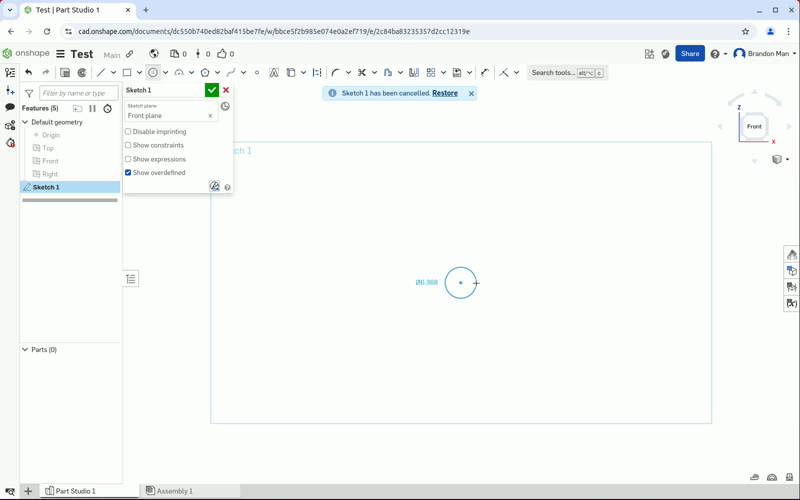
click(476, 282)
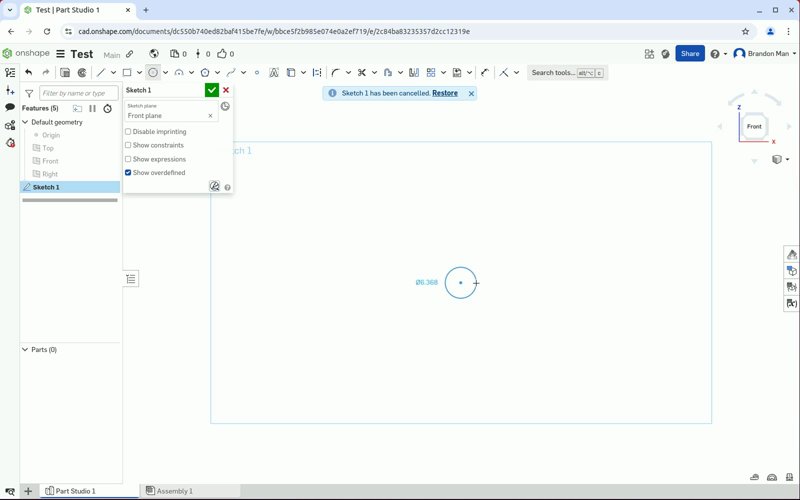
key(esc)
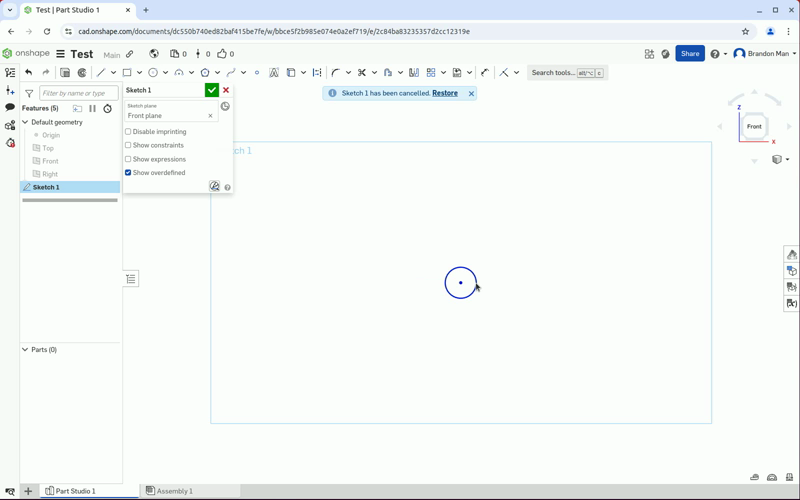
key(c)
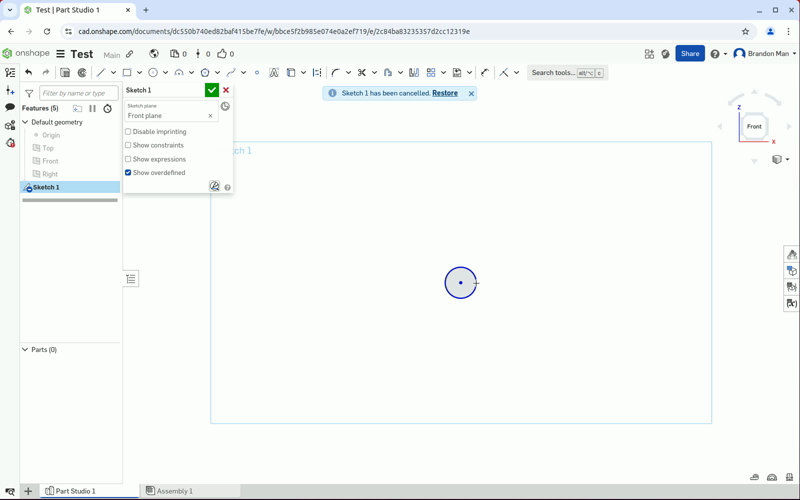
key_down(shift)
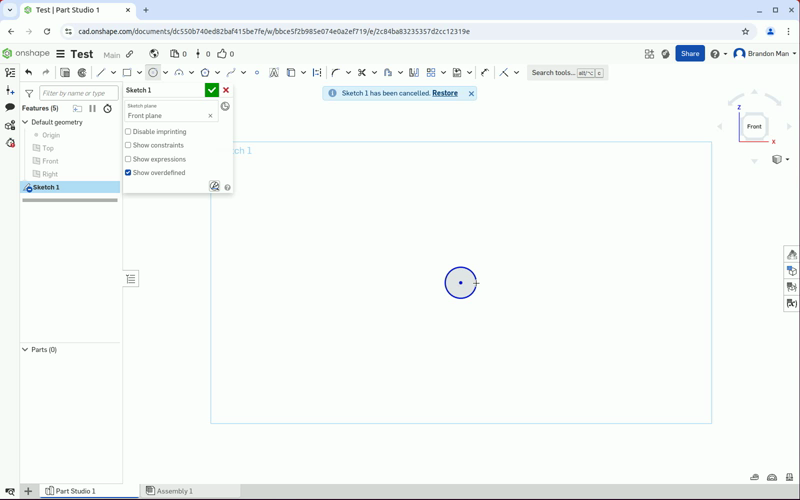
mouse_move(460, 282)
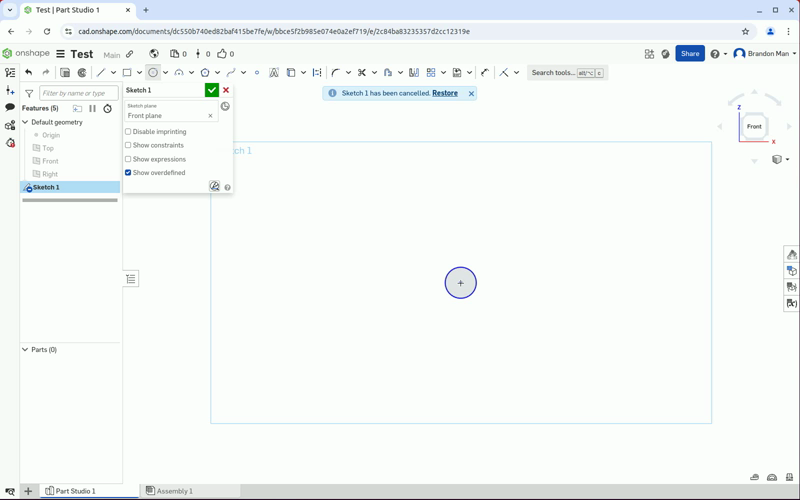
click(460, 282)
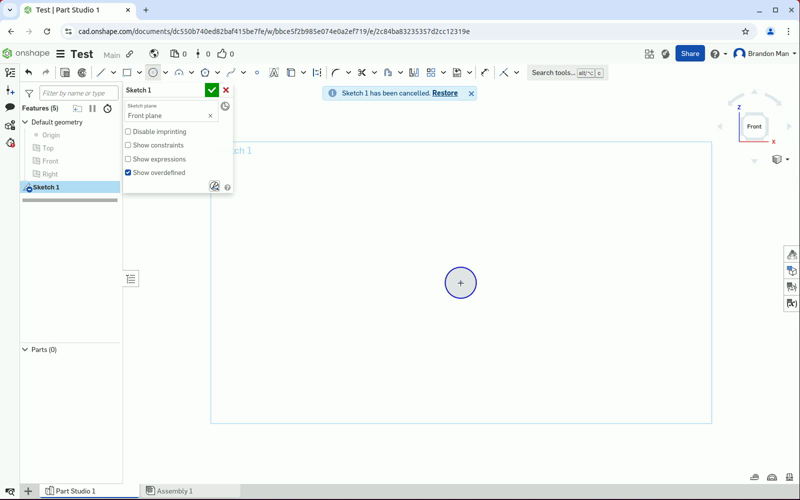
key_up(shift)
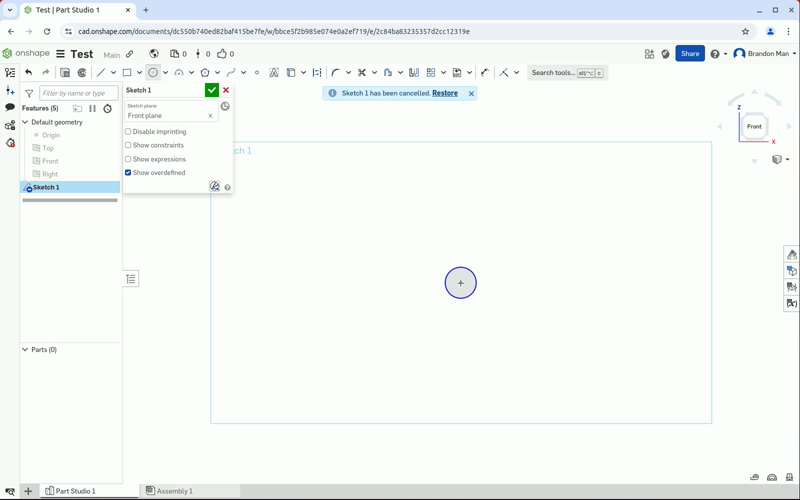
mouse_move(466, 282)
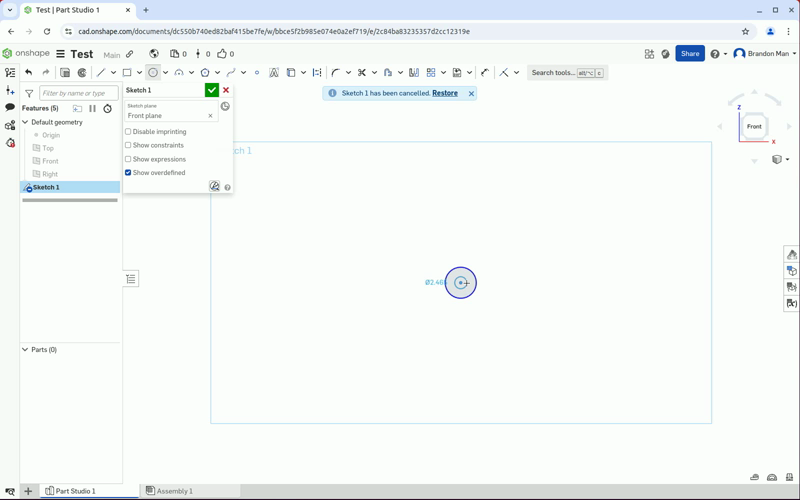
click(466, 282)
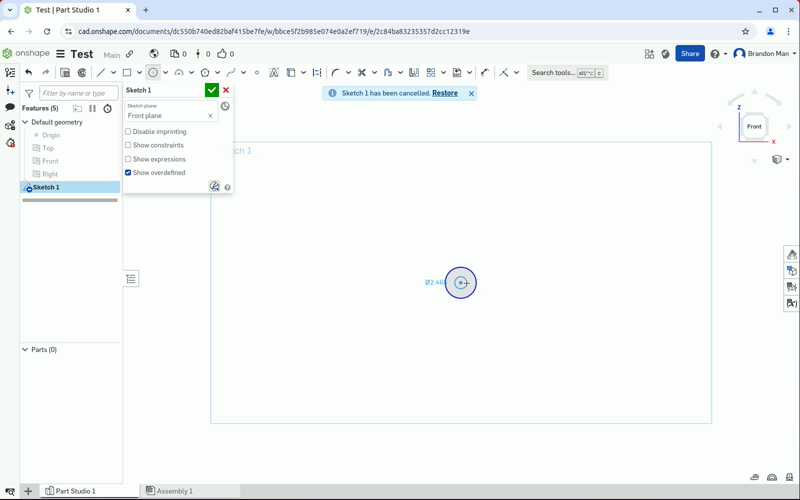
key(esc)
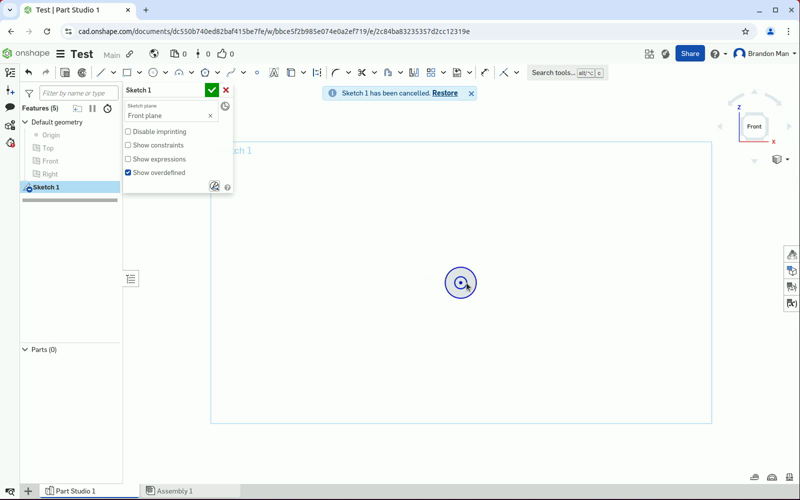
mouse_move(464, 293)
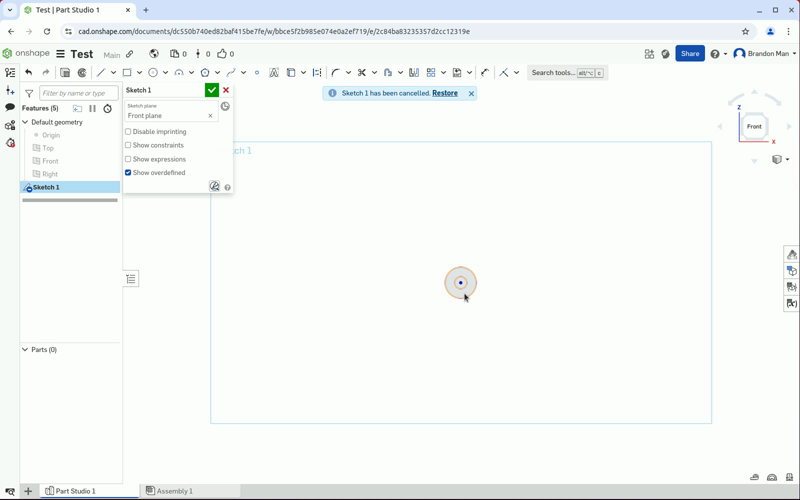
scroll(6)
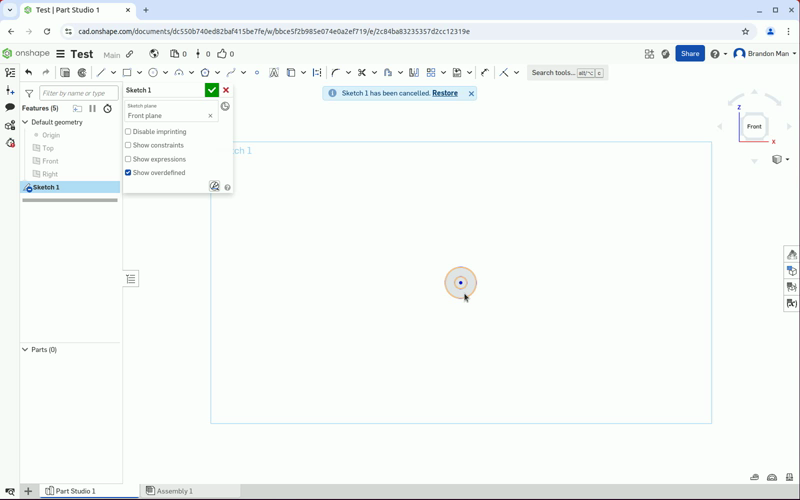
scroll(6)
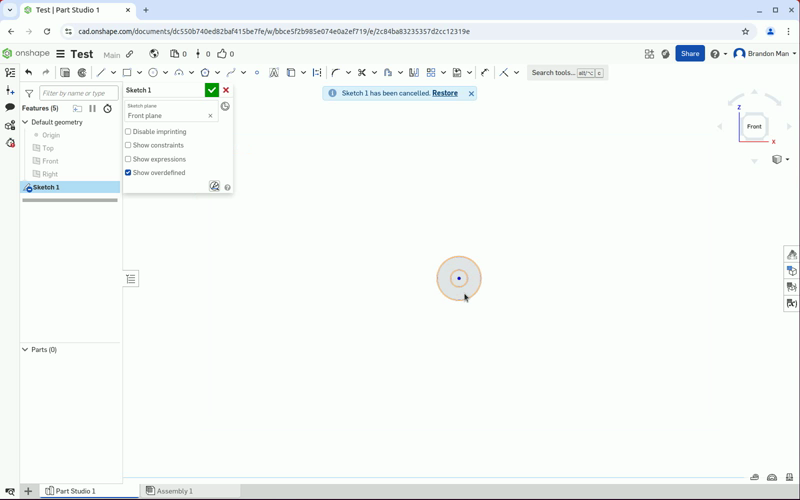
scroll(6)
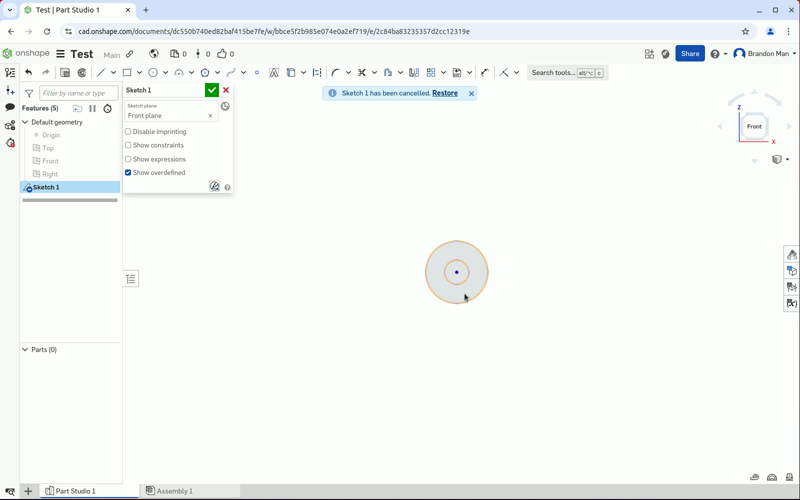
scroll(6)
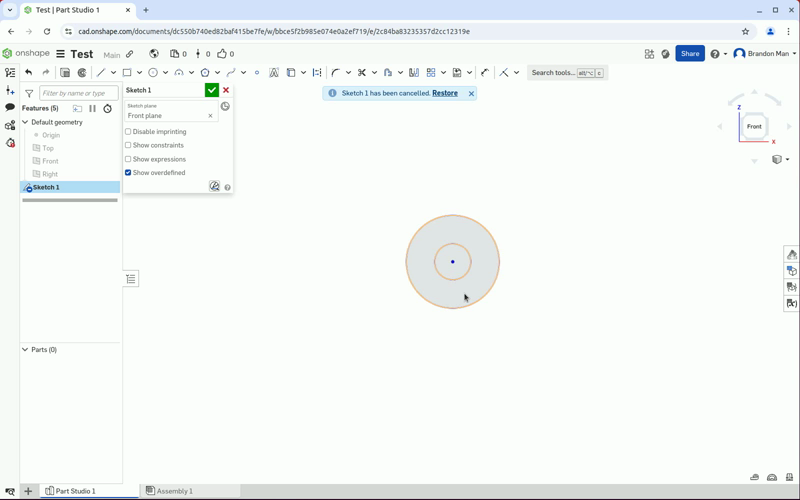
scroll(6)
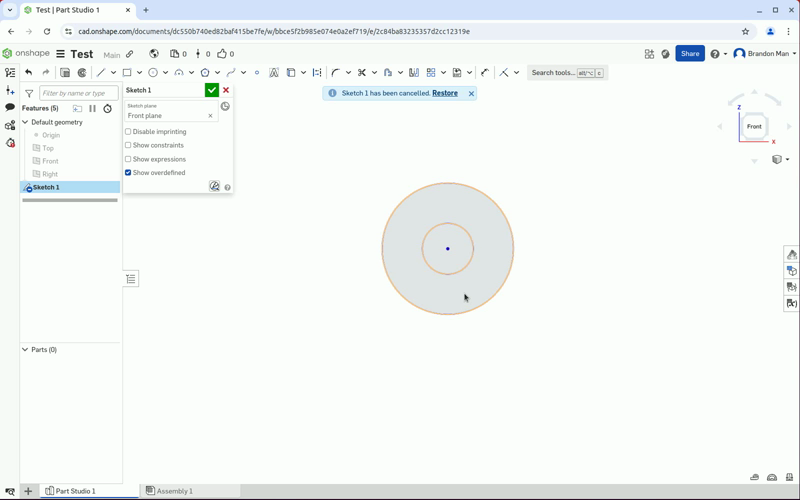
scroll(6)
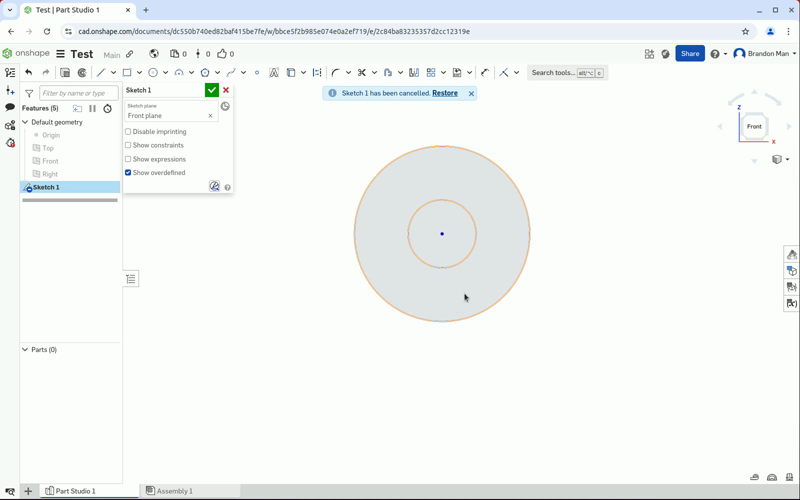
scroll(6)
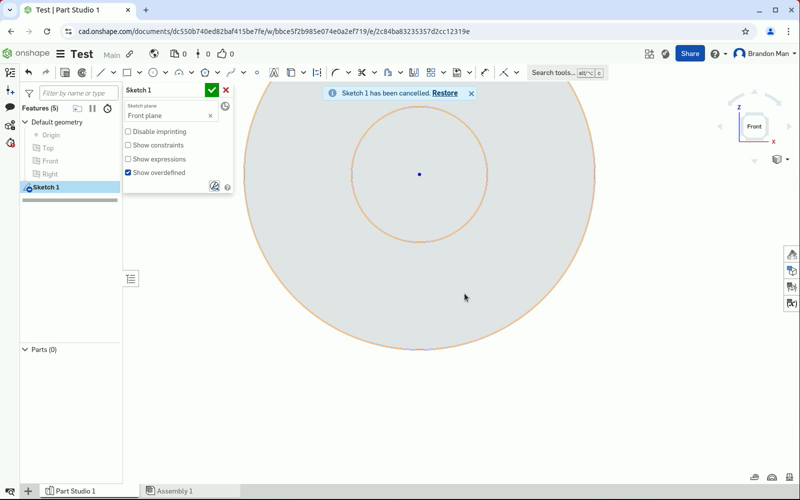
click(464, 293)
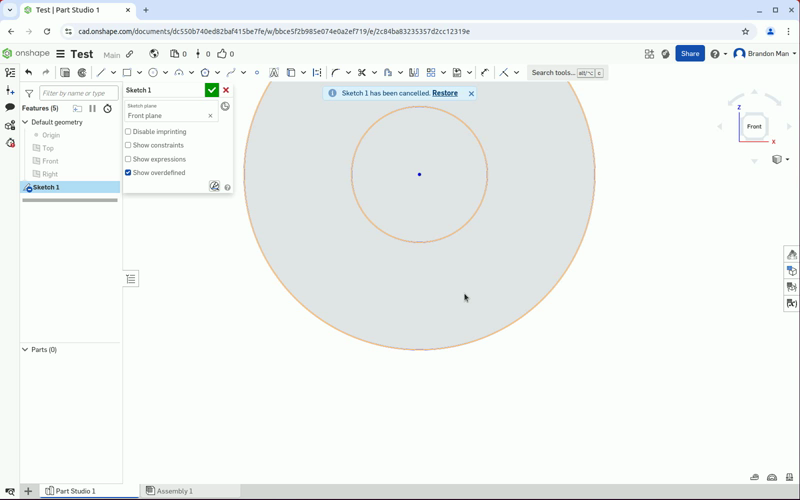
scroll(-6)
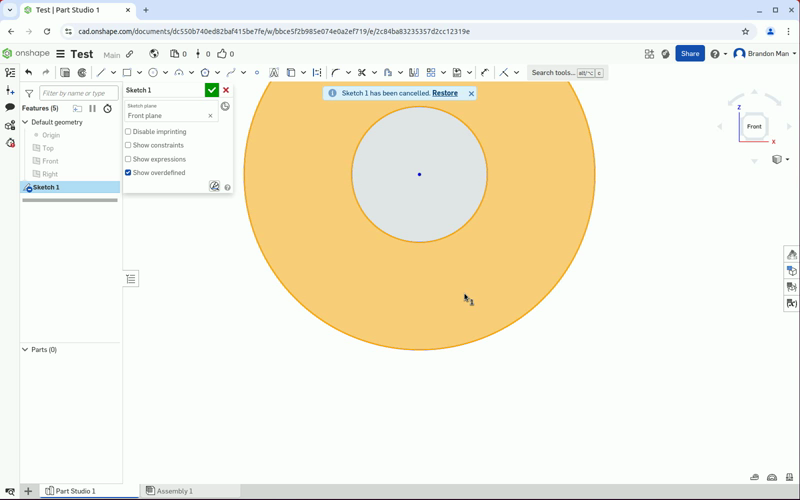
scroll(-6)
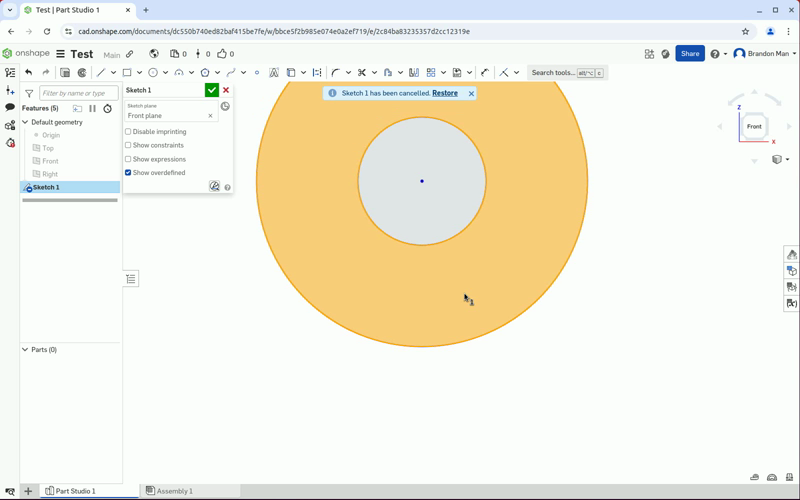
scroll(-6)
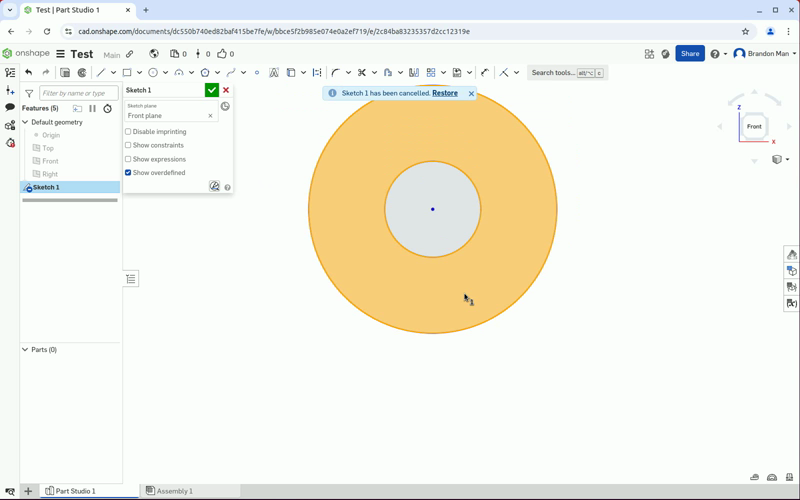
scroll(-6)
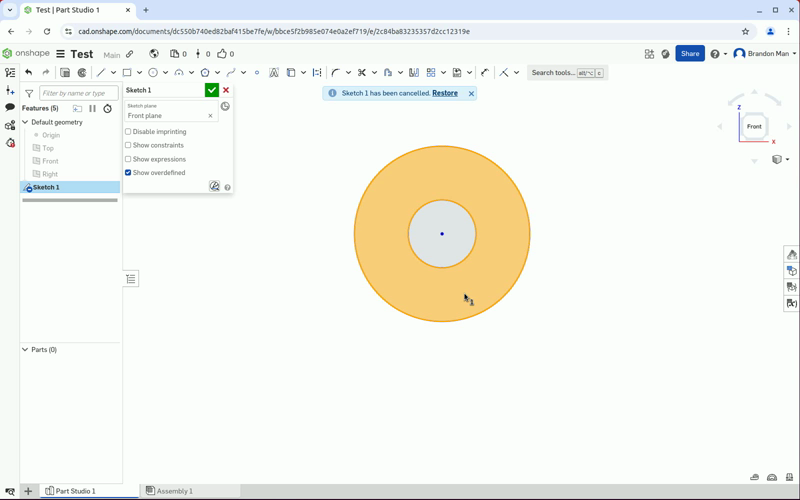
scroll(-6)
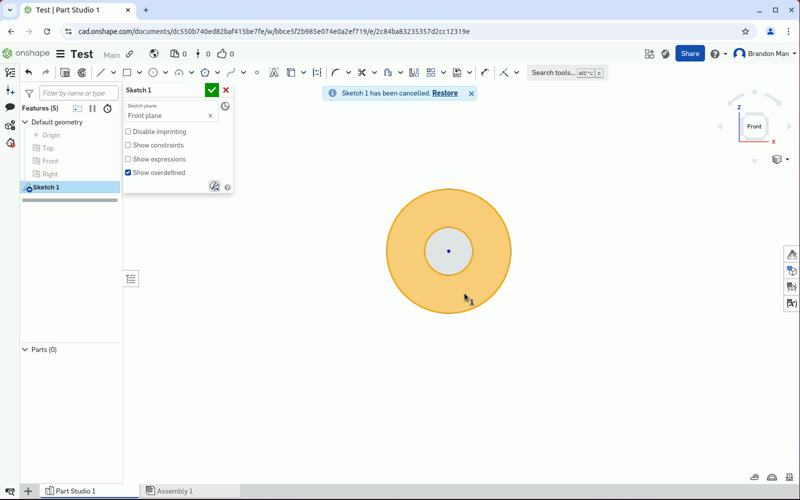
scroll(-6)
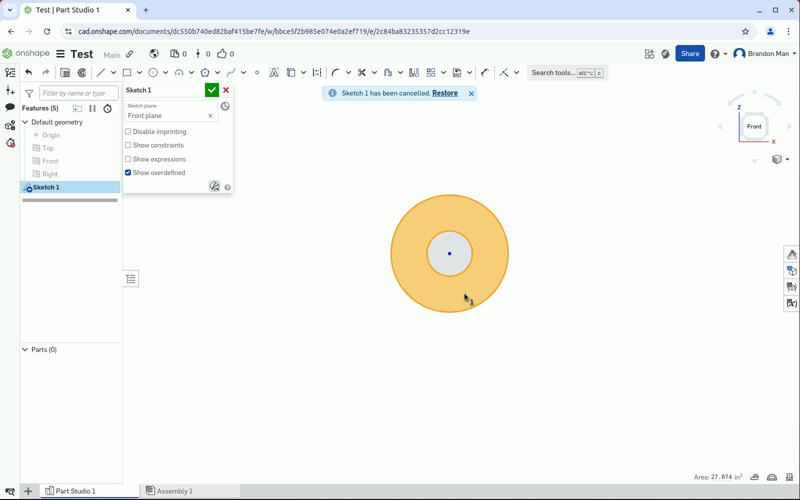
scroll(-6)
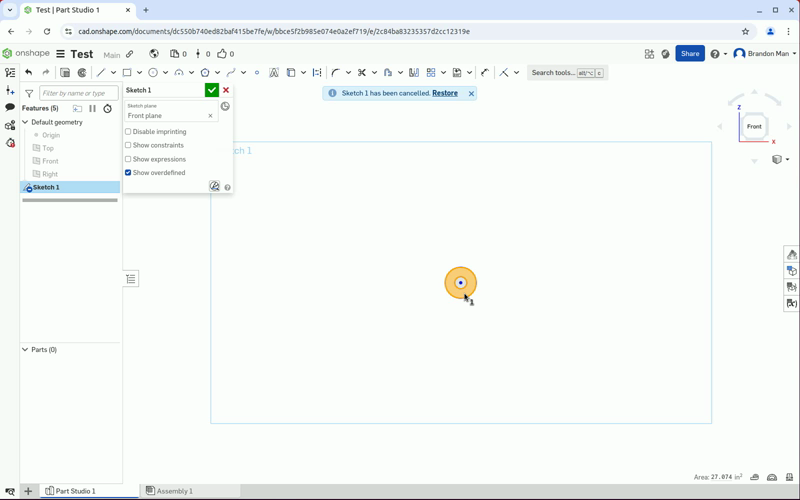
mouse_move(73, 352)
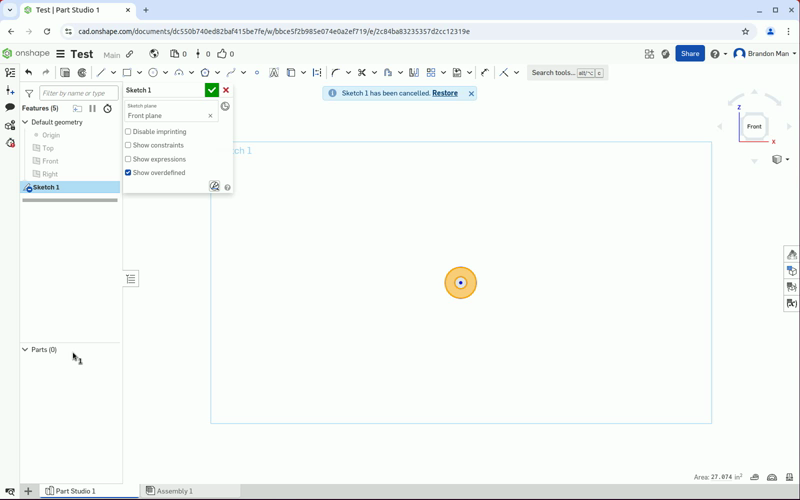
key(shift+y)
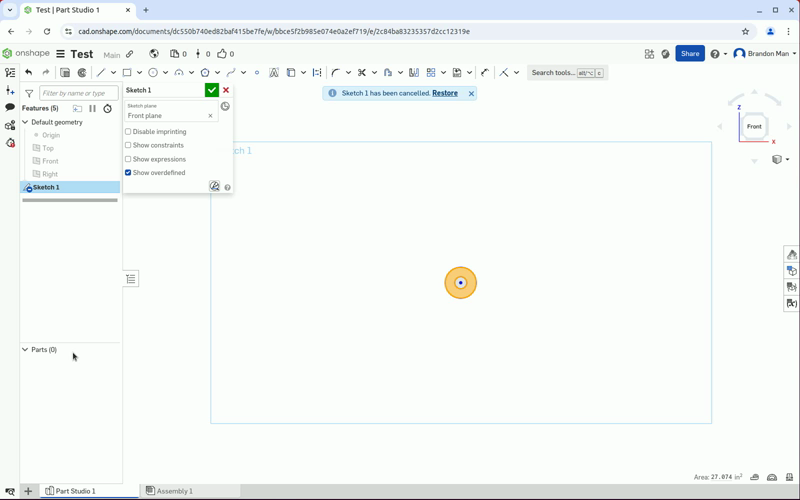
key(shift+e)
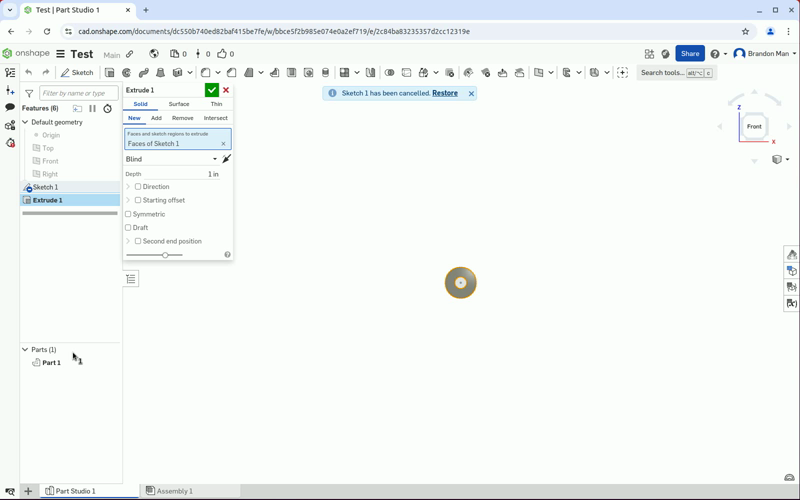
mouse_move(143, 106)
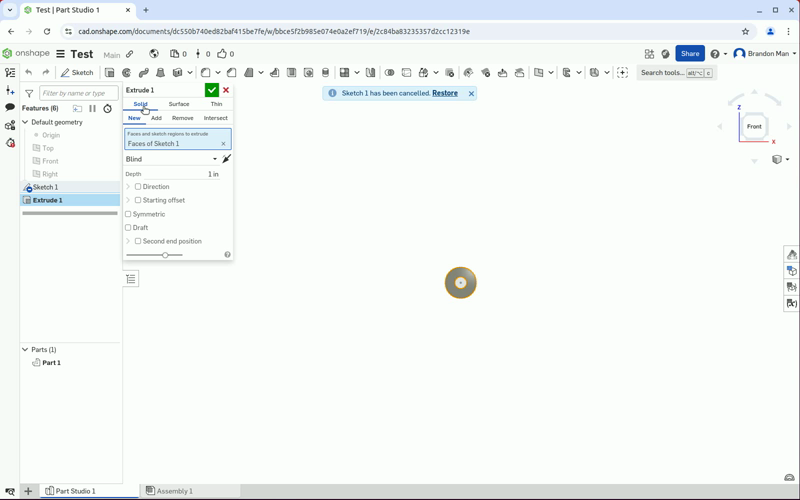
click(143, 106)
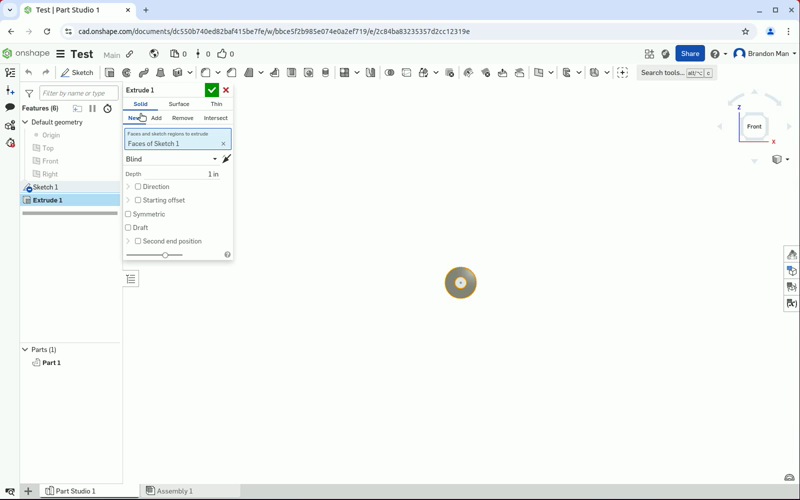
mouse_move(137, 120)
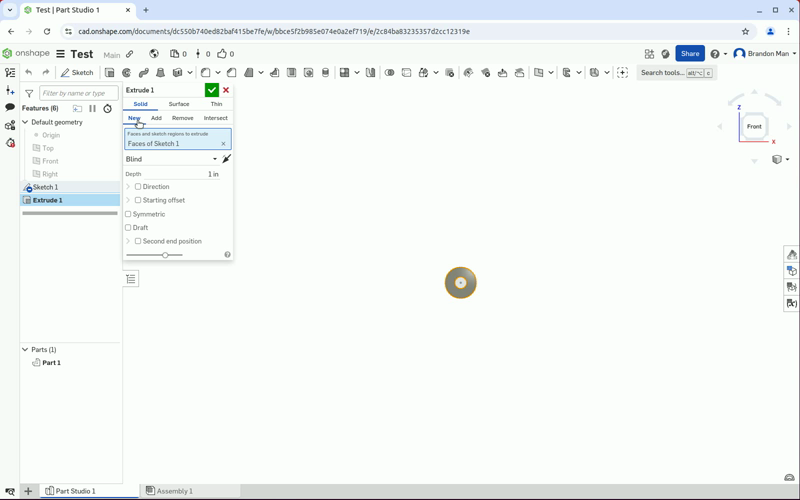
click(137, 120)
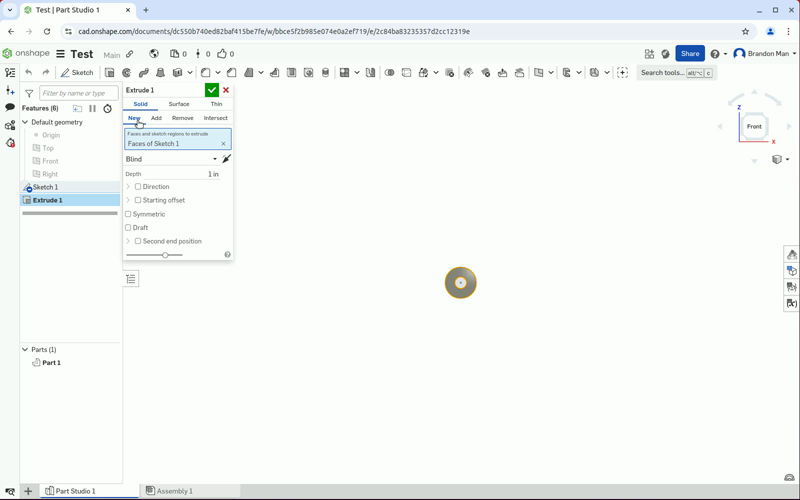
key(tab, 4)
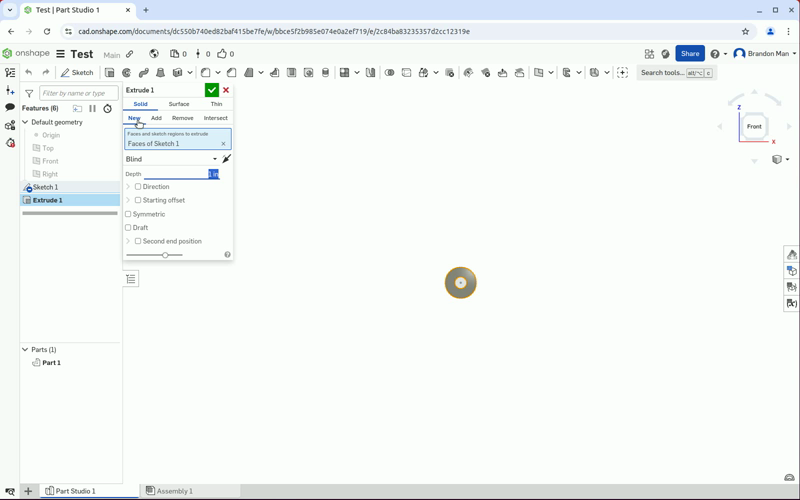
text(3.611)
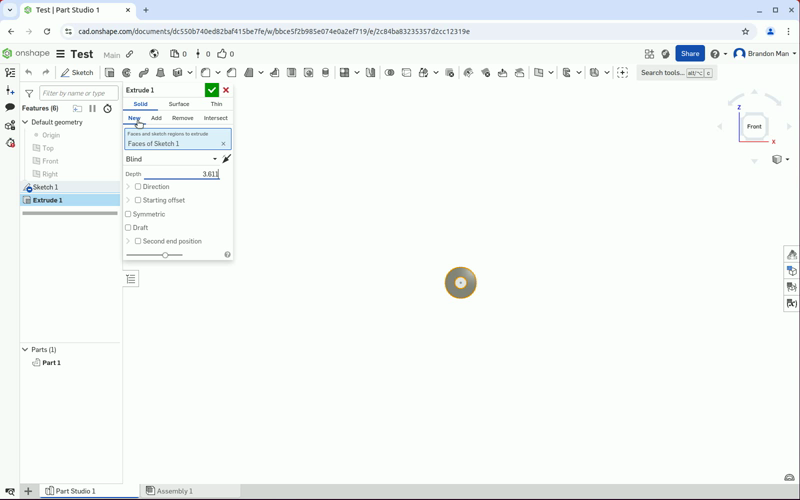
key(enter)
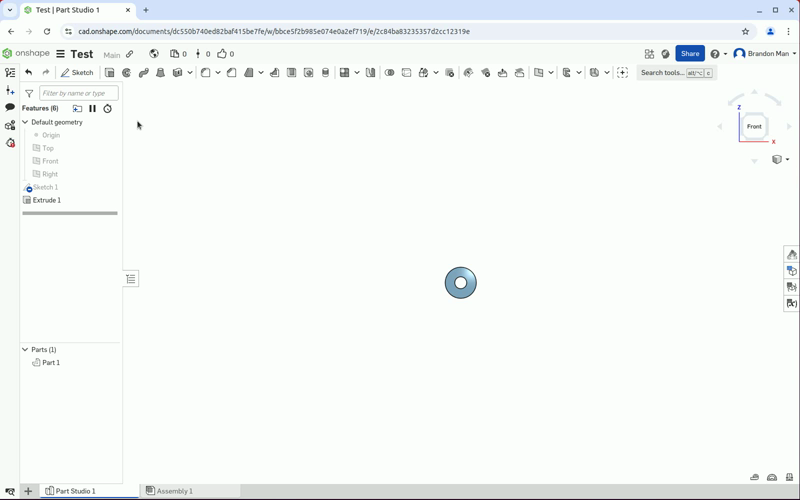
key(shift+h)
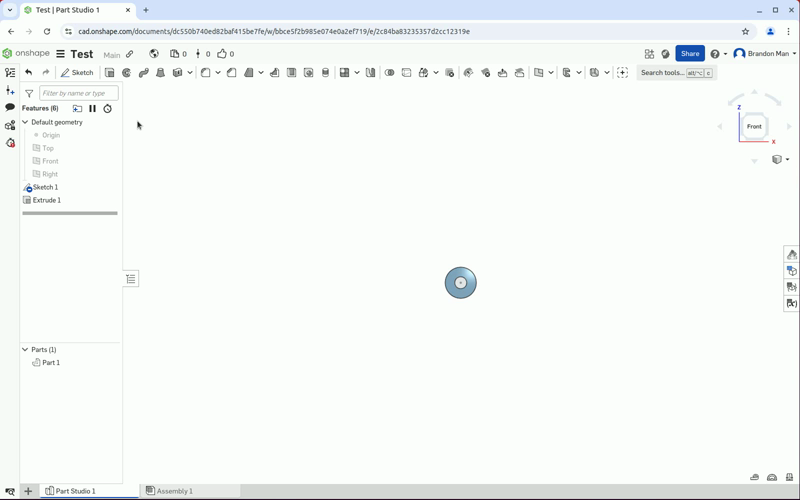
key(shift+h)
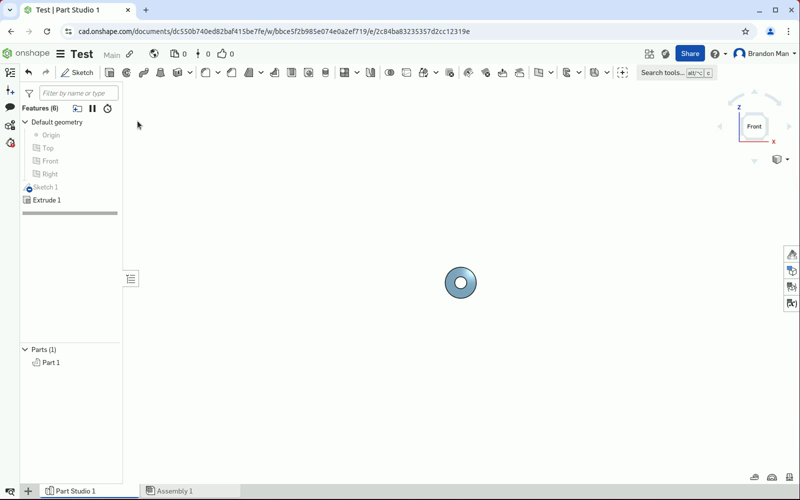
mouse_move(73, 189)
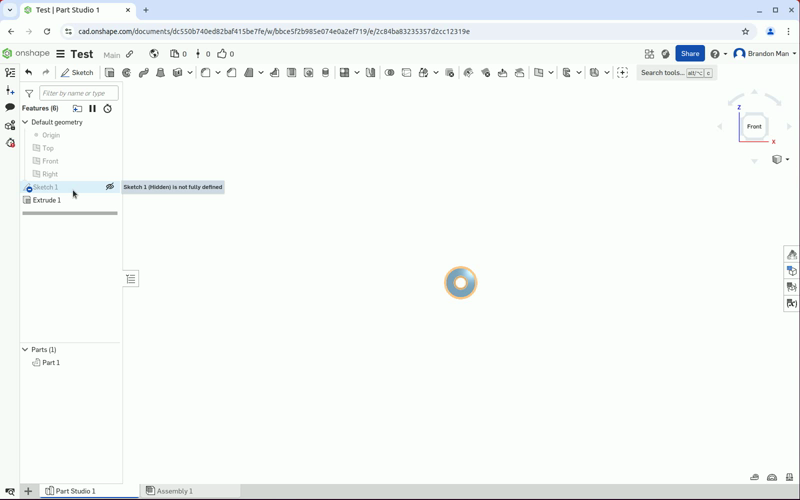
click(73, 189)
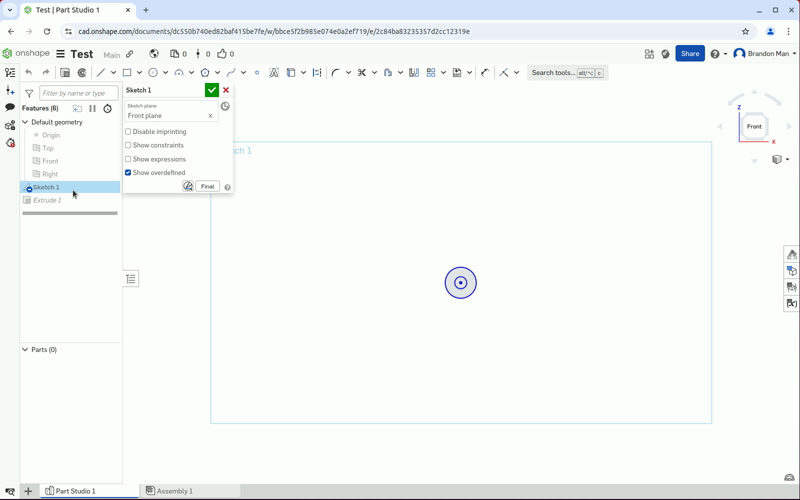
mouse_move(229, 92)
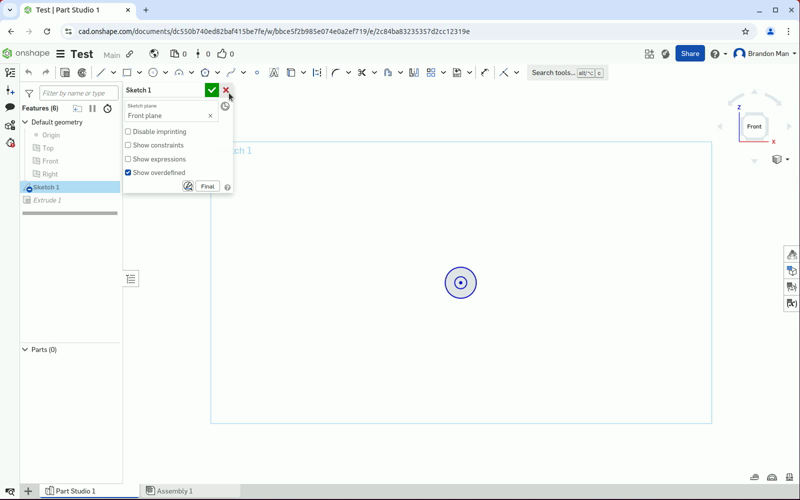
click(229, 92)
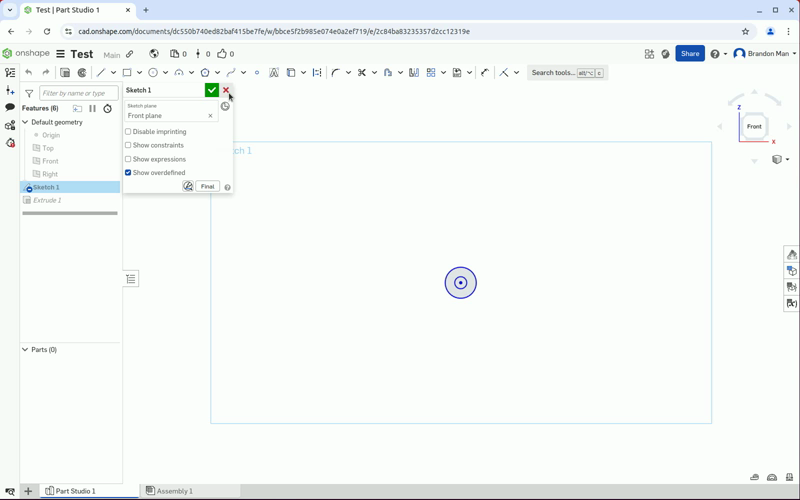
key(shift+s)
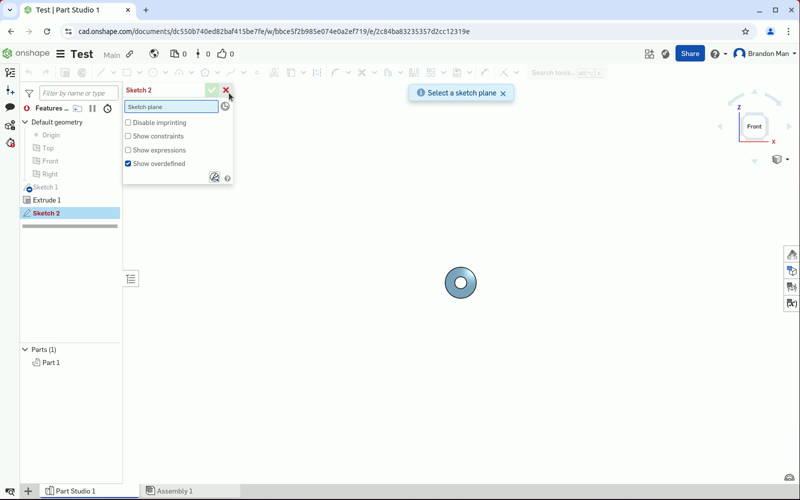
mouse_move(73, 163)
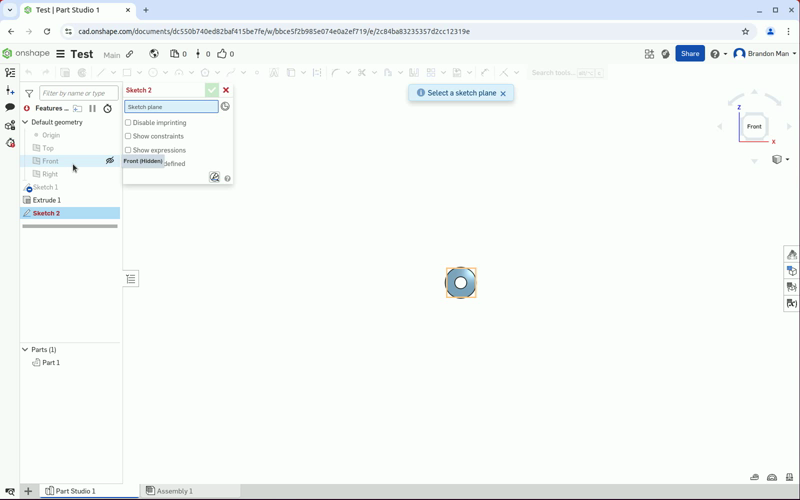
click(73, 163)
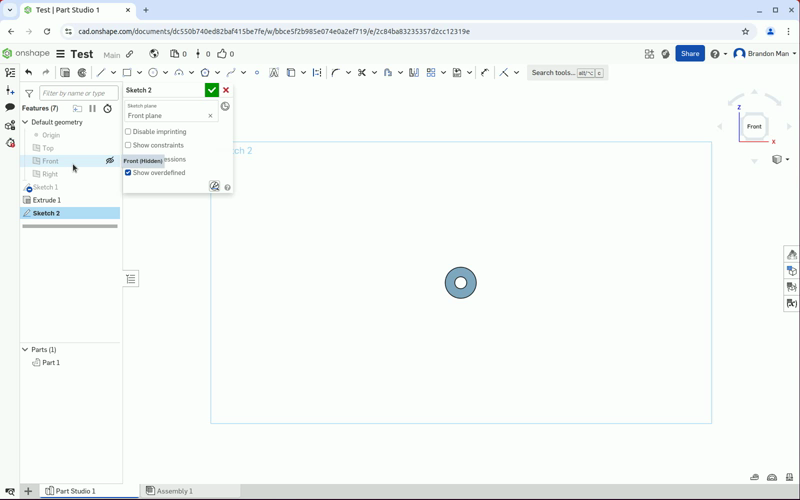
mouse_move(73, 352)
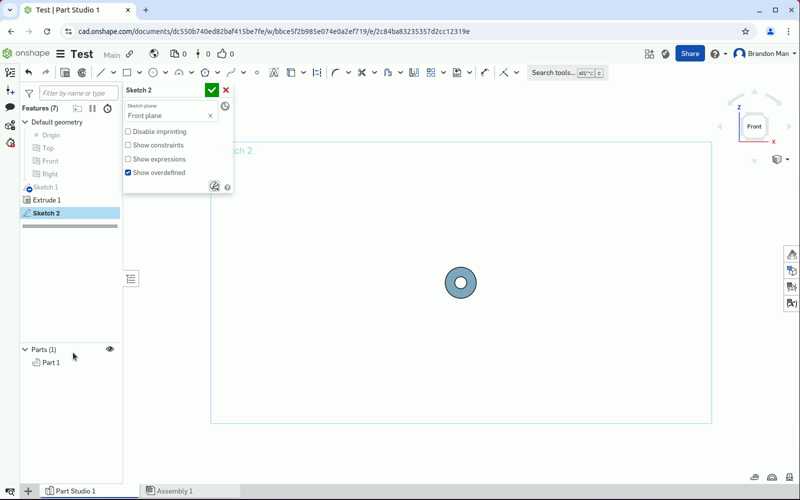
key(y)
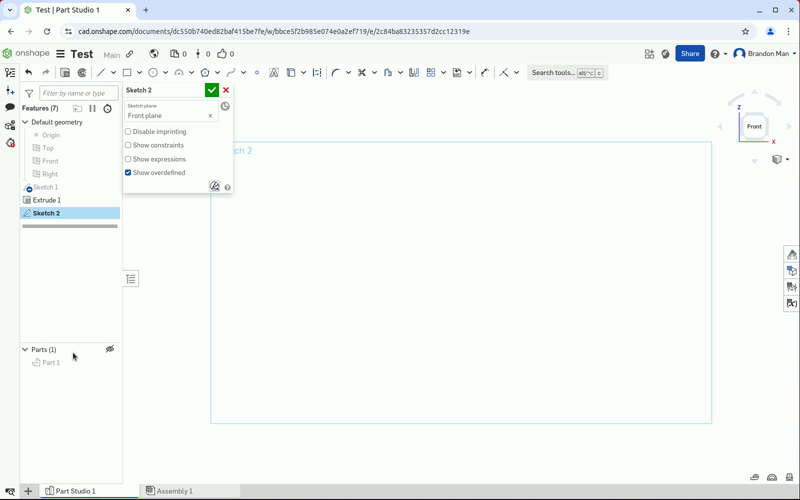
key(c)
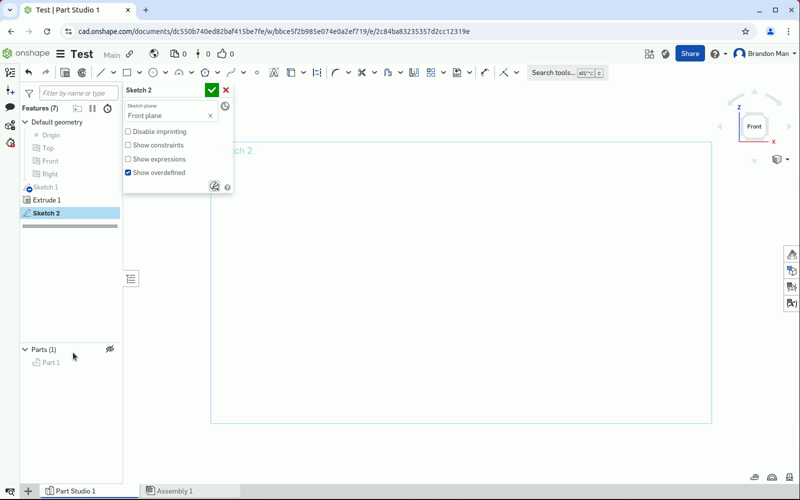
key_down(shift)
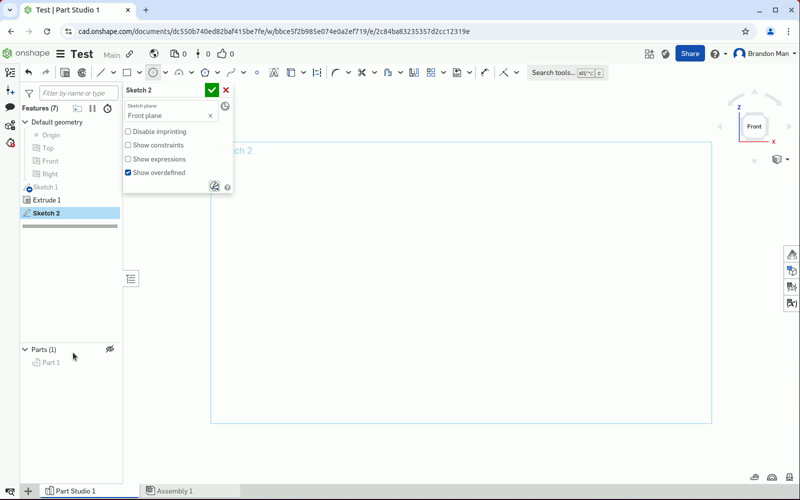
mouse_move(526, 219)
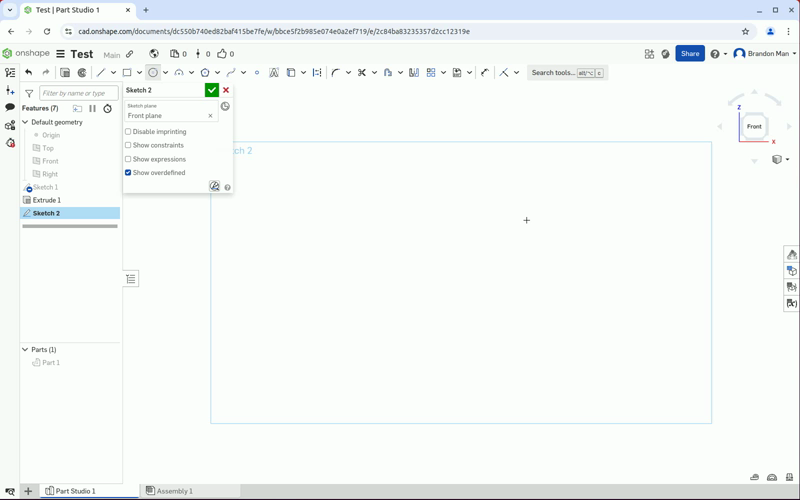
click(526, 219)
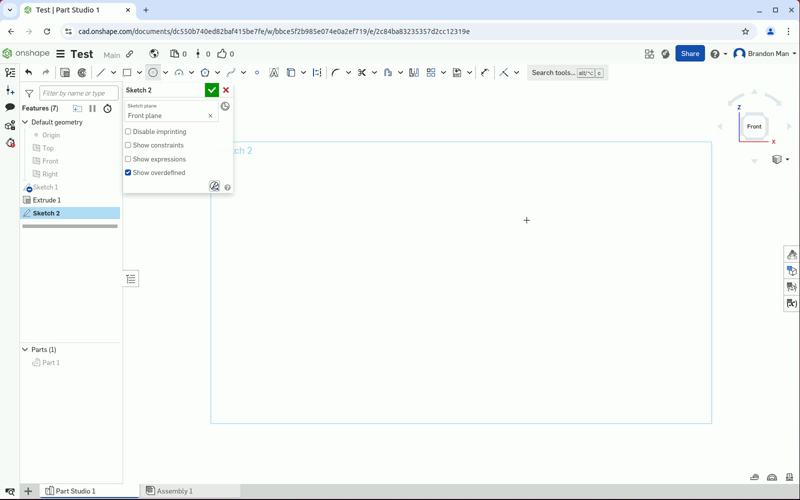
key_up(shift)
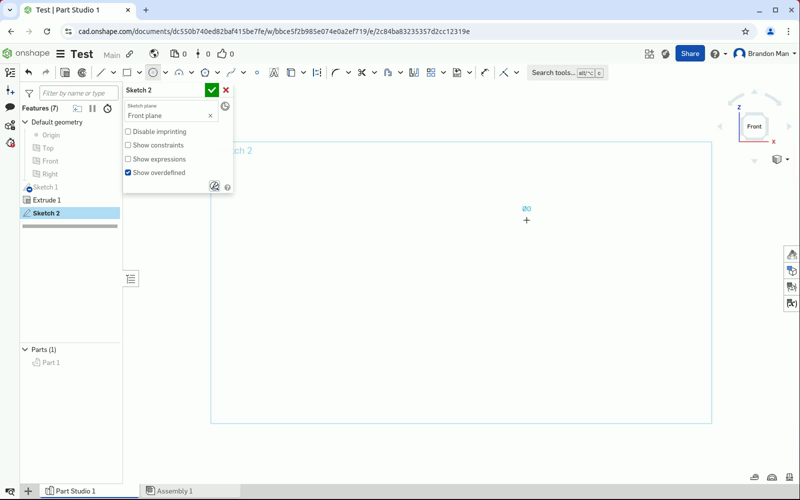
mouse_move(574, 219)
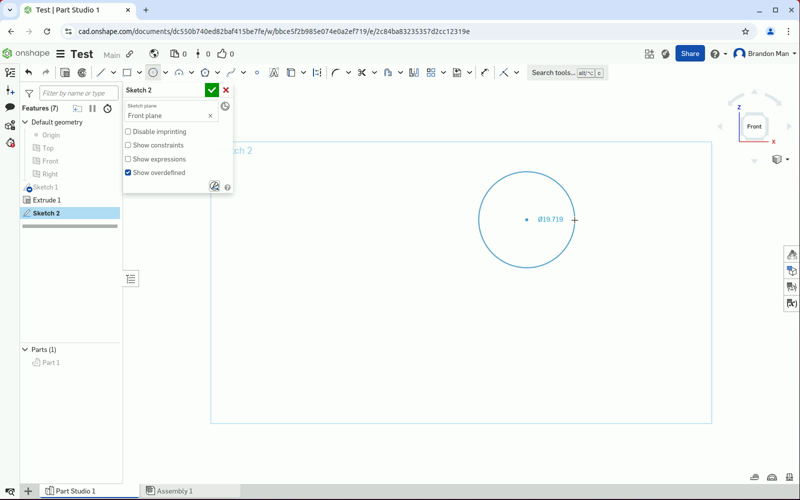
click(574, 219)
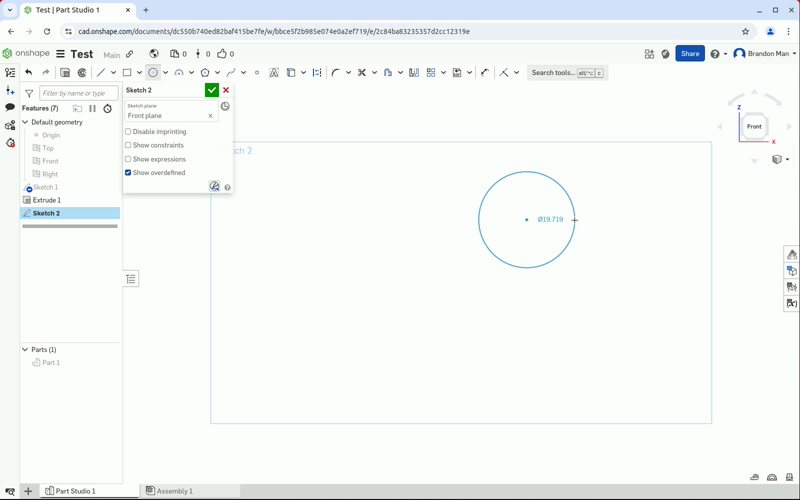
key(esc)
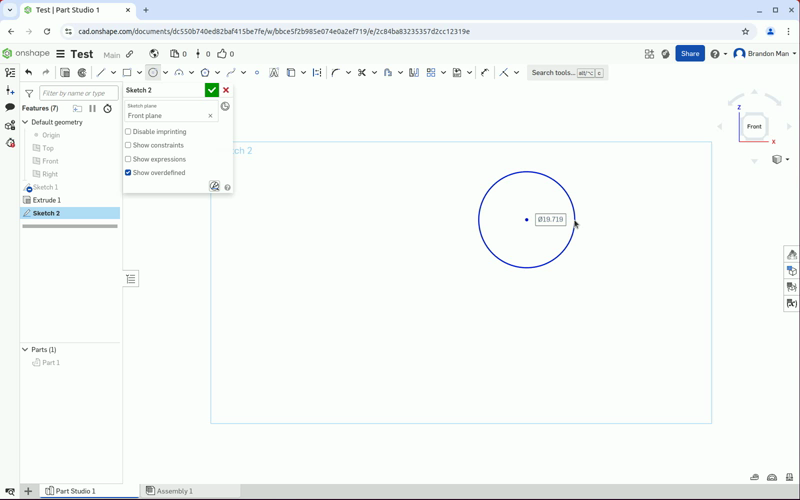
key(c)
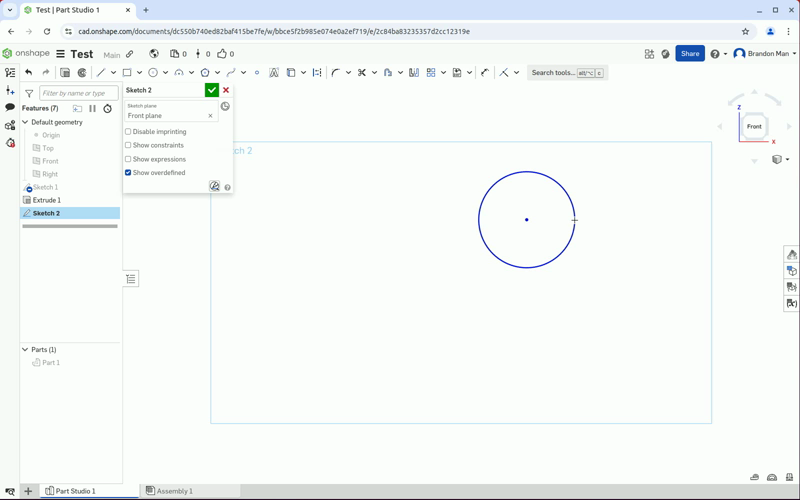
key_down(shift)
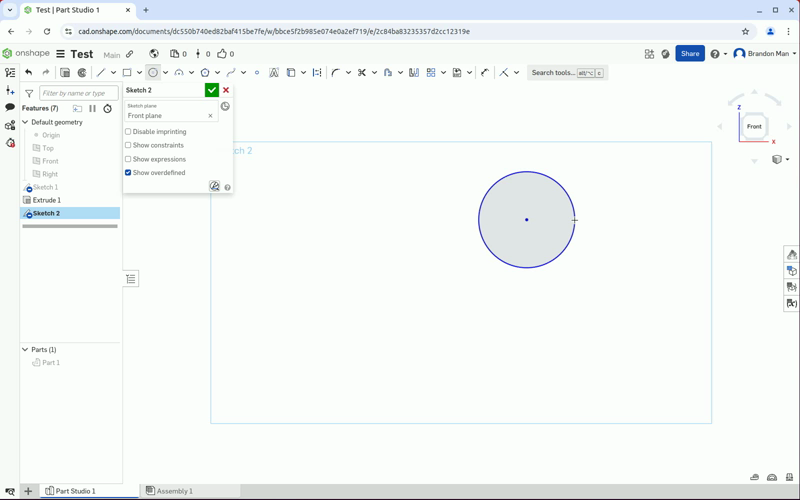
mouse_move(526, 219)
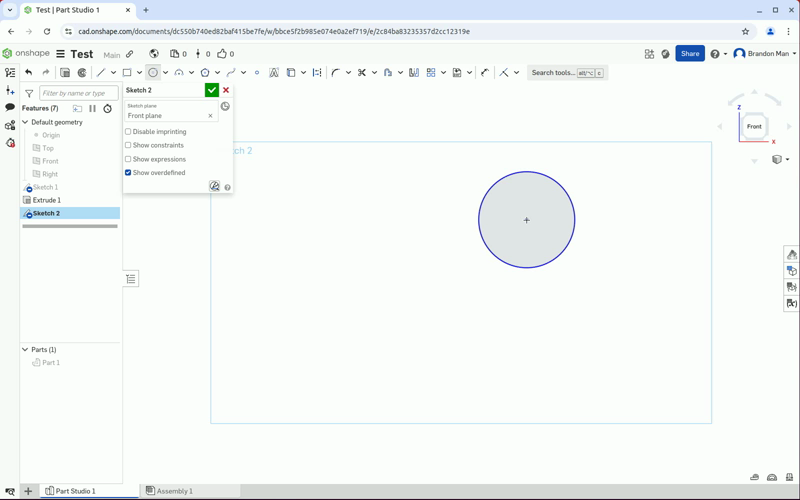
click(526, 219)
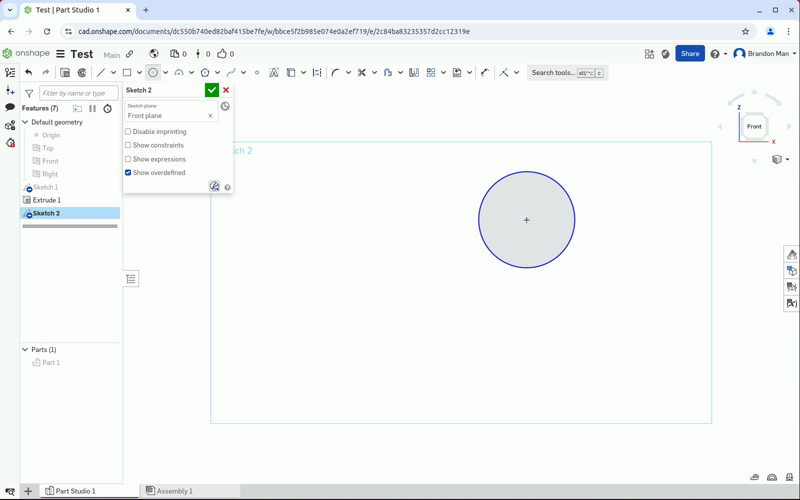
key_up(shift)
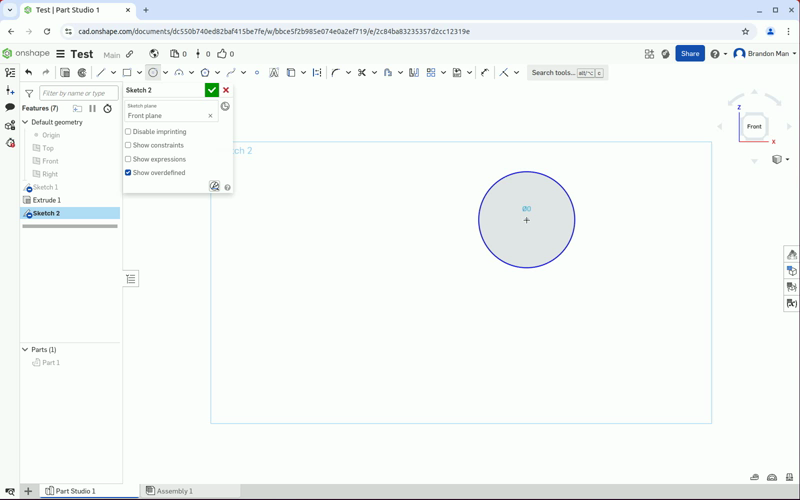
mouse_move(532, 219)
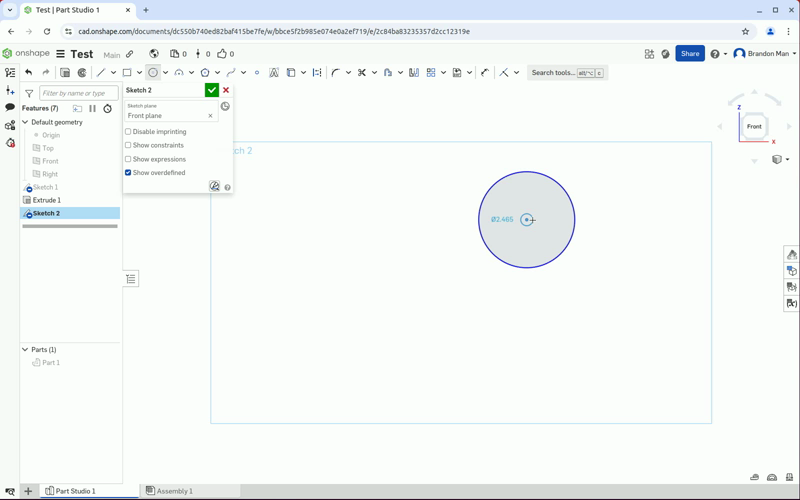
click(532, 219)
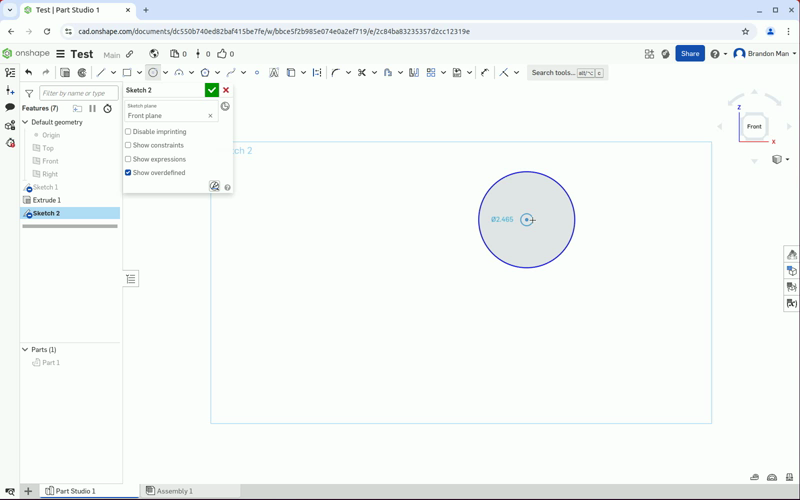
key(esc)
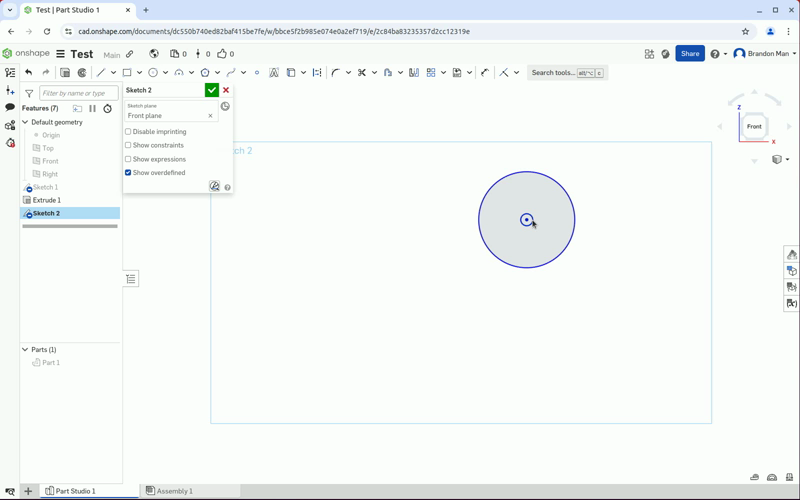
mouse_move(530, 183)
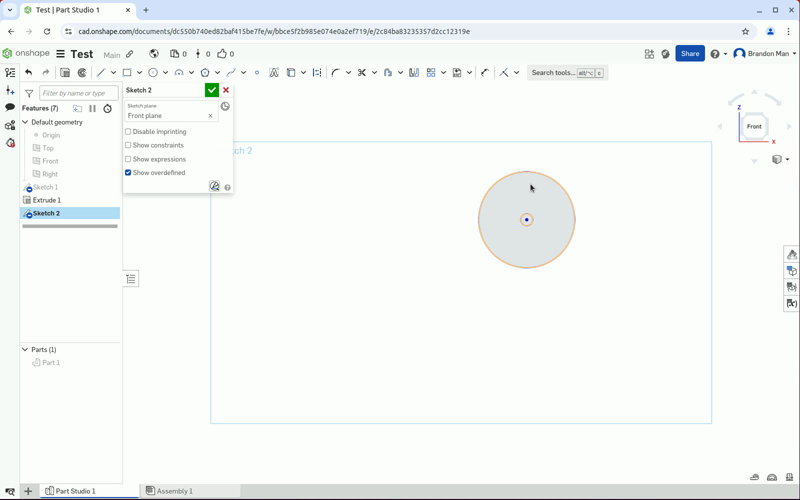
click(530, 183)
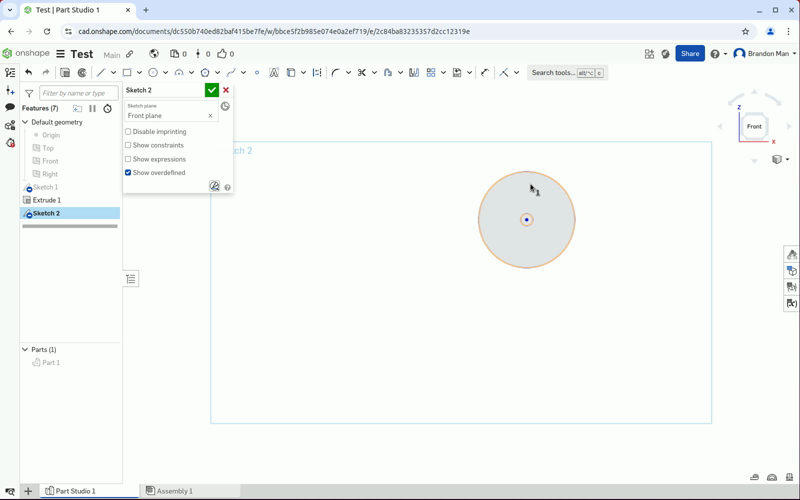
mouse_move(73, 352)
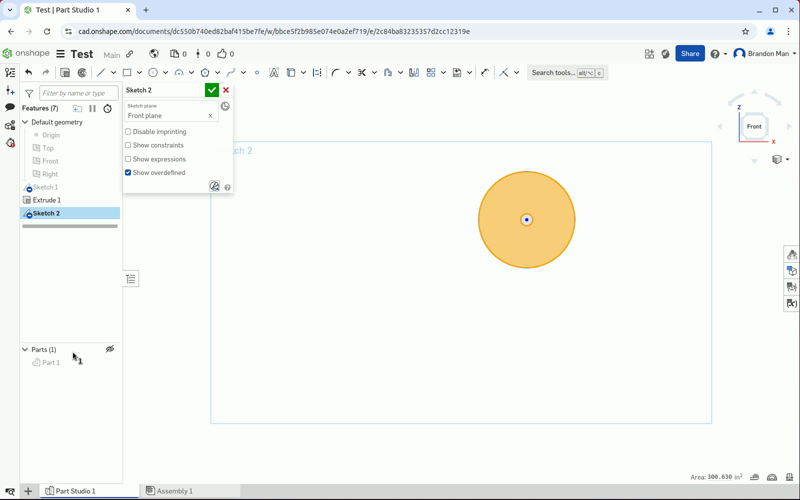
key(shift+y)
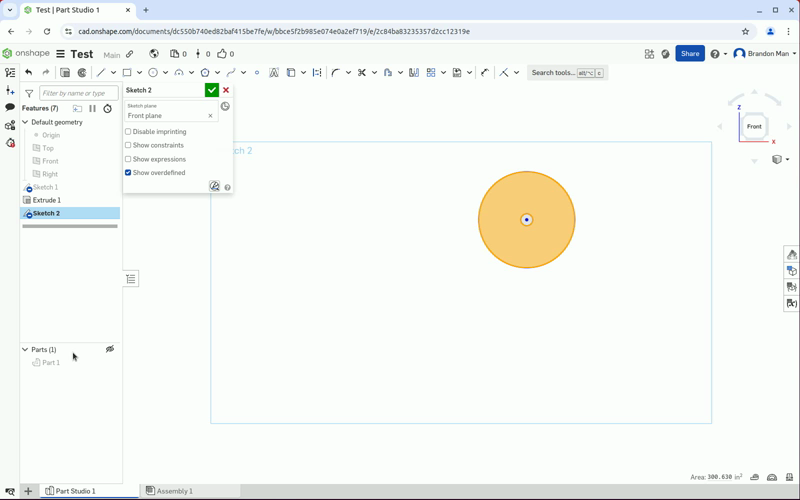
key(shift+e)
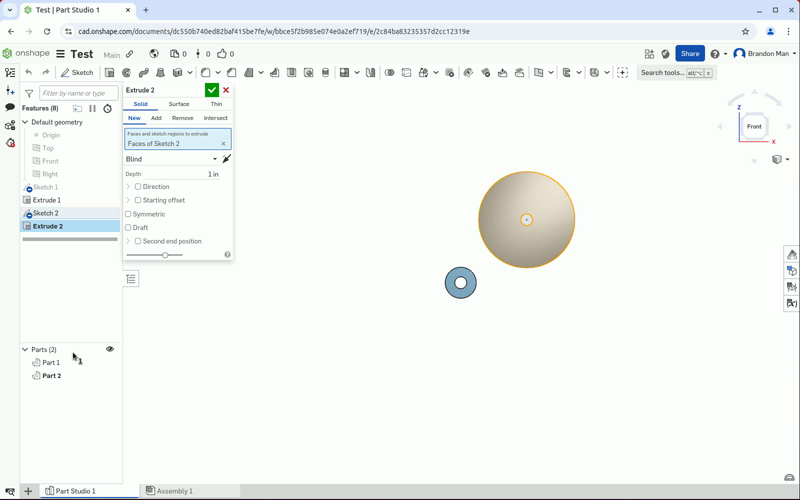
mouse_move(143, 106)
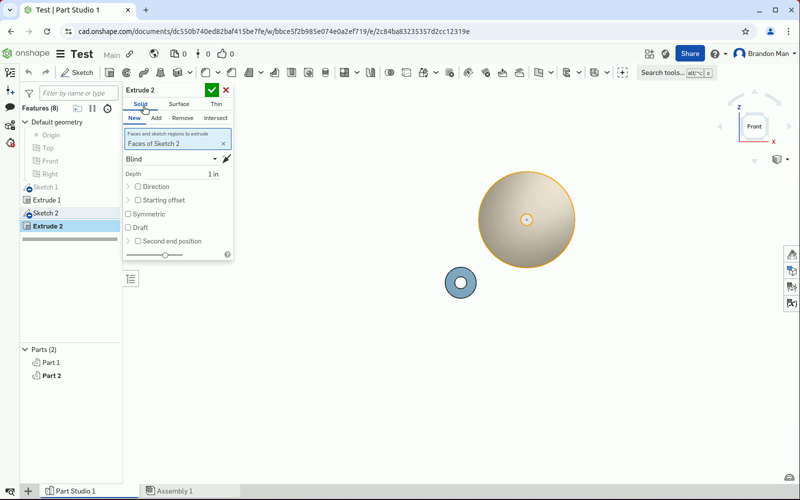
click(143, 106)
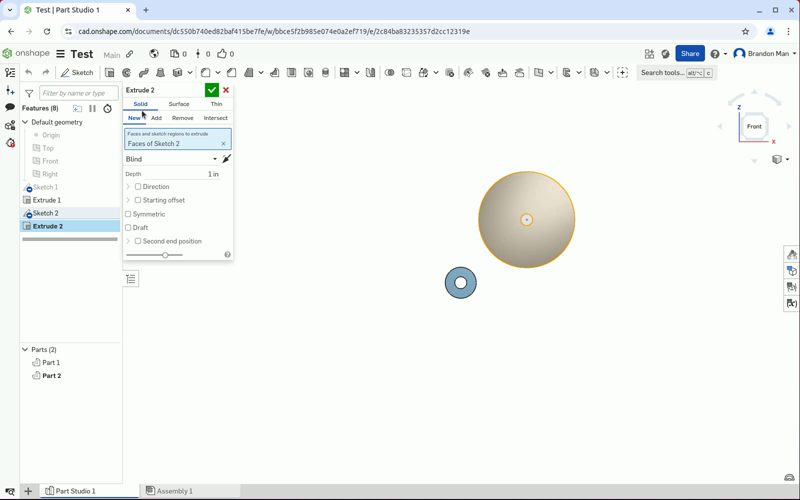
mouse_move(137, 120)
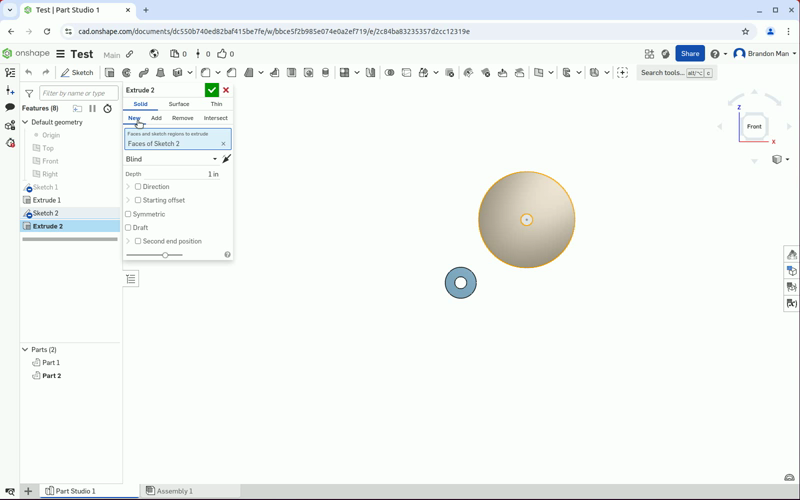
click(137, 120)
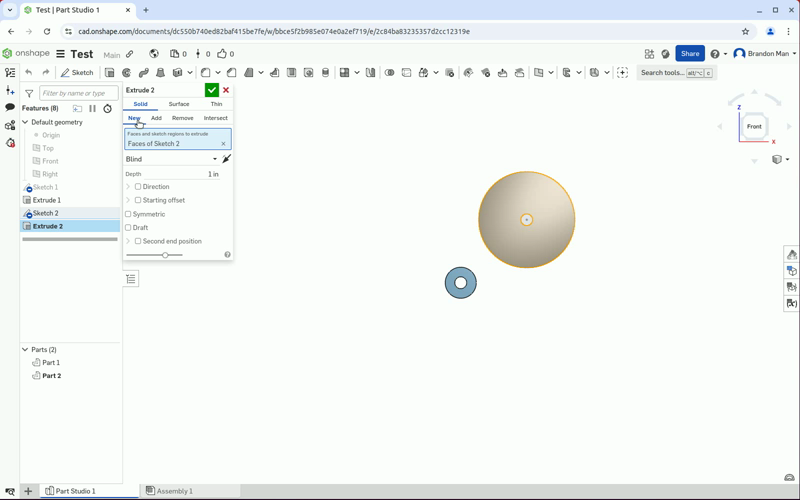
key(tab, 4)
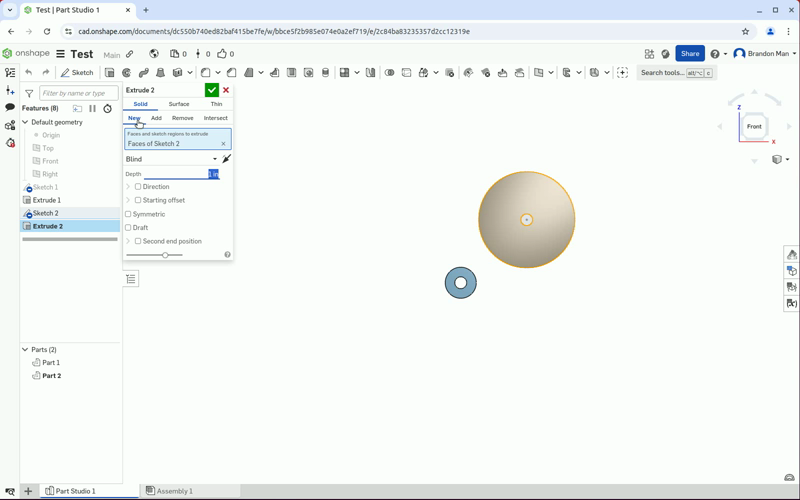
text(3.611)
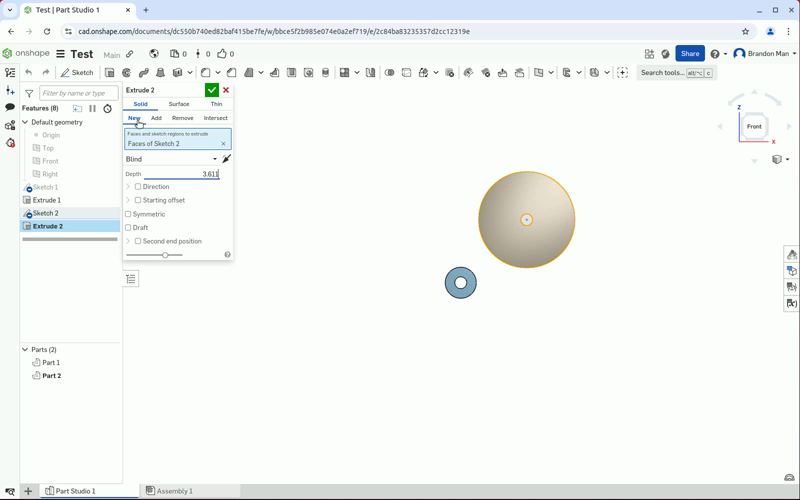
key(enter)
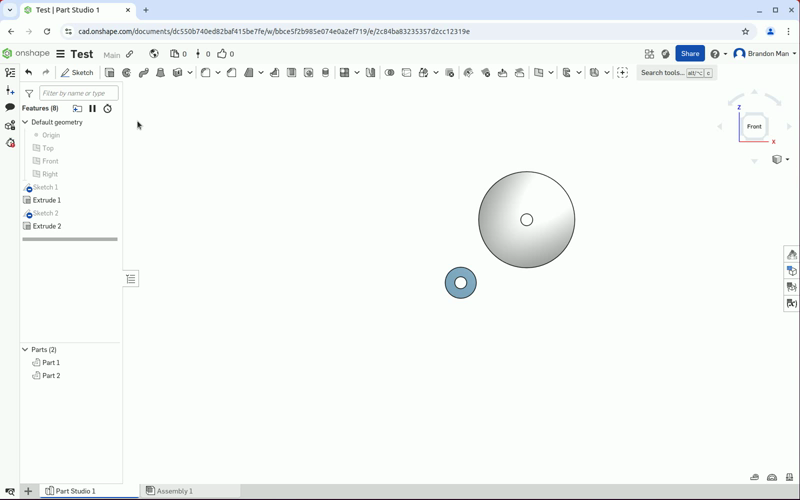
key(shift+h)
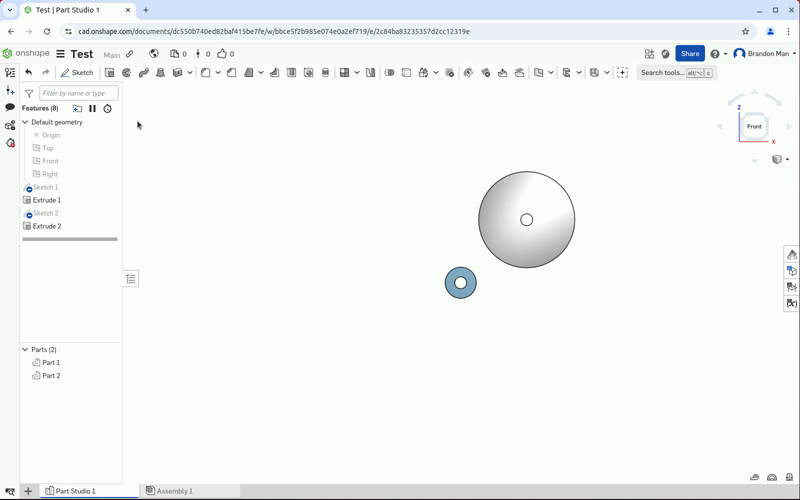
key(shift+h)
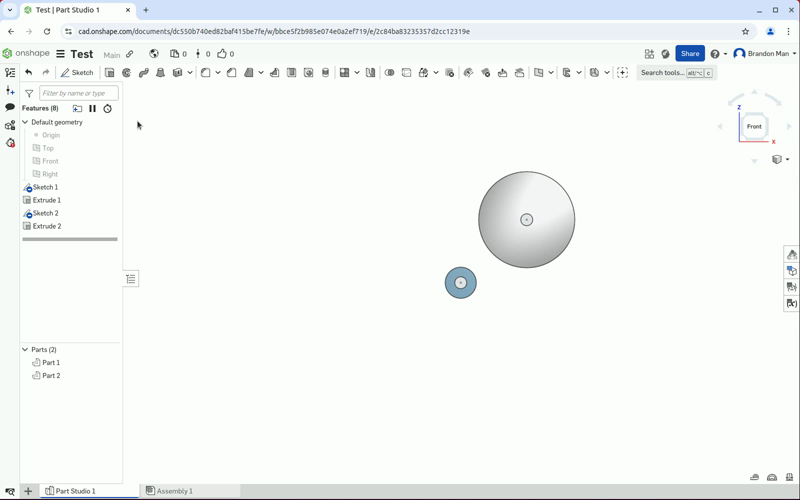
key(shift+7)
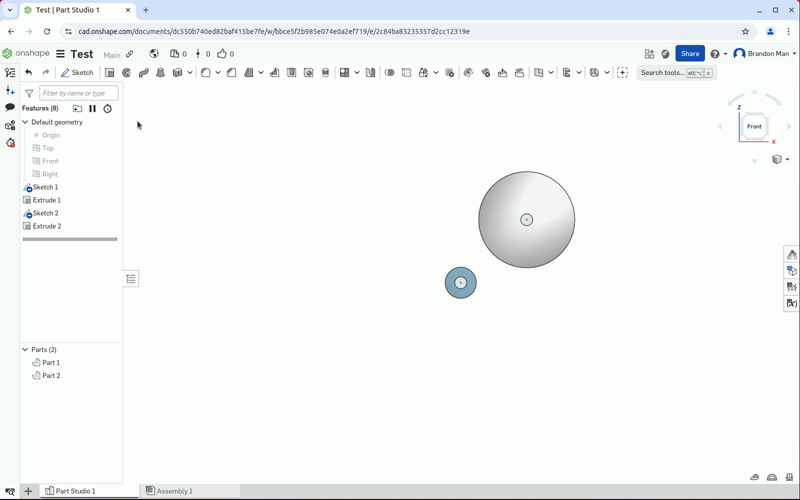
key(left, 2)
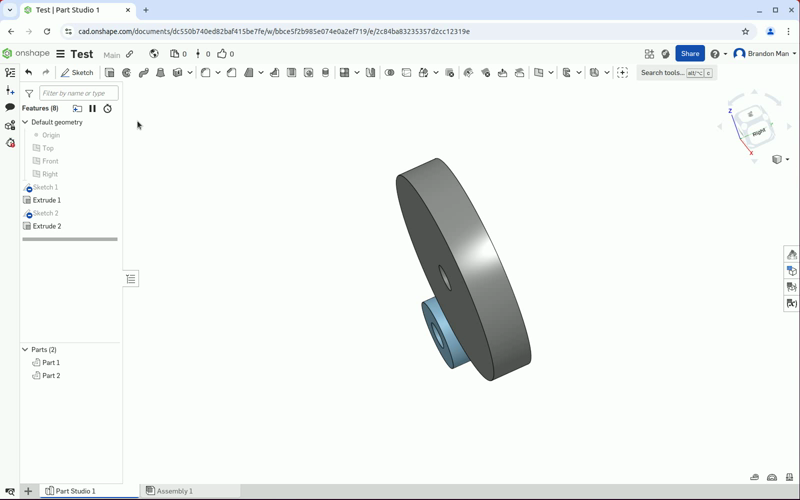
key(down, 2)
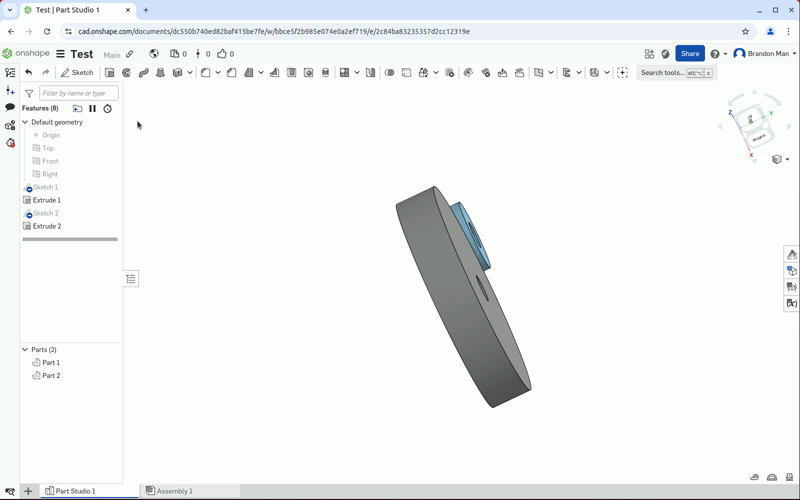
key(up, 2)
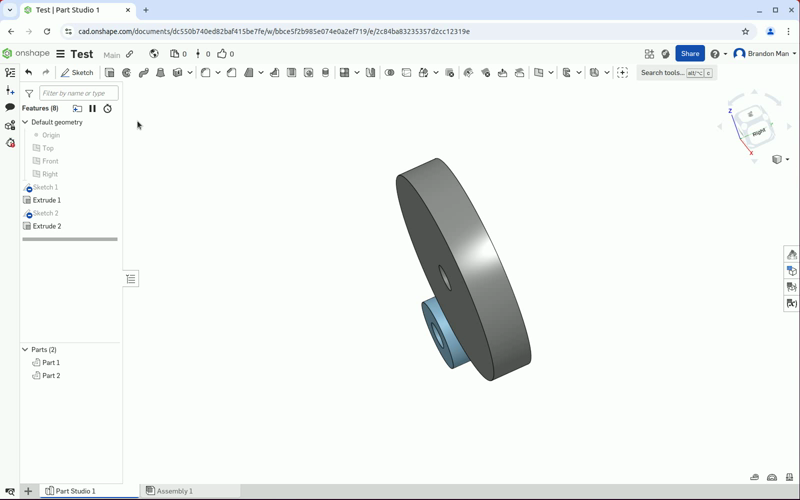
key(right, 2)
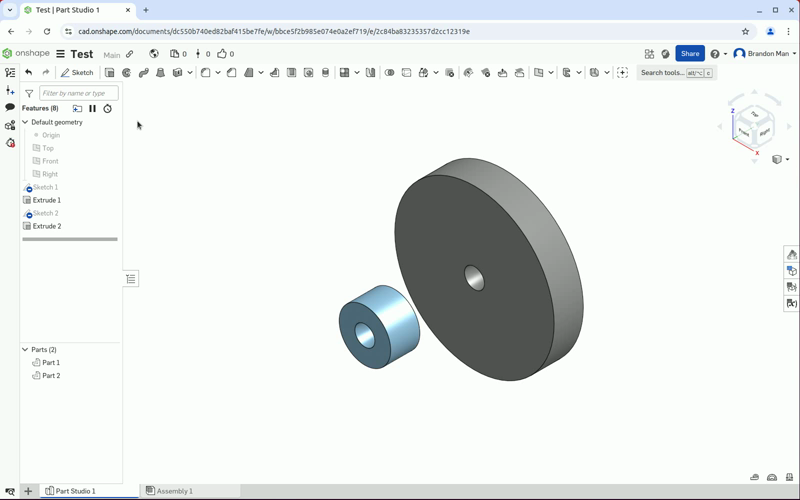
mouse_move(73, 189)
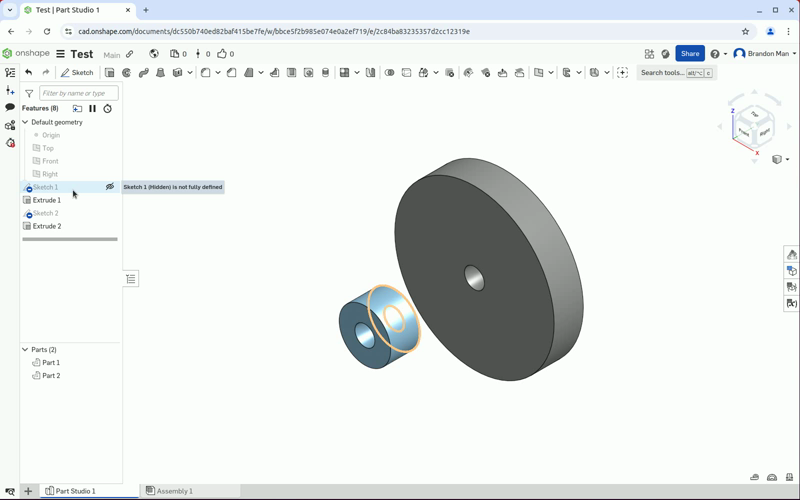
click(73, 189)